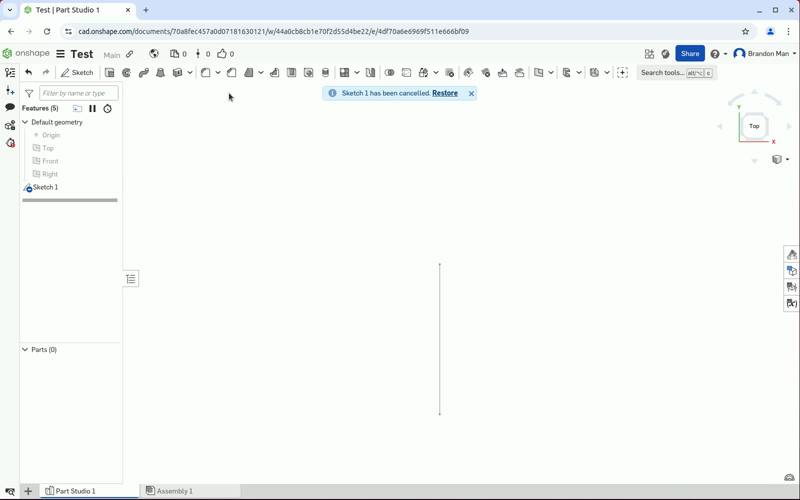
key(shift+h)
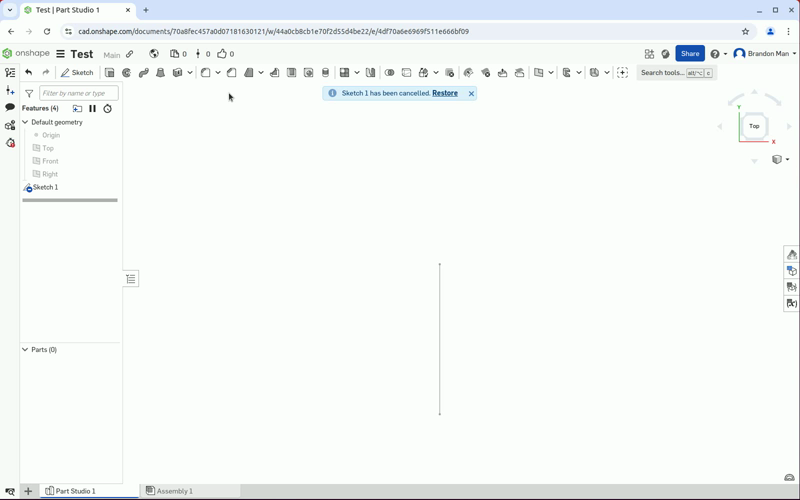
key(shift+s)
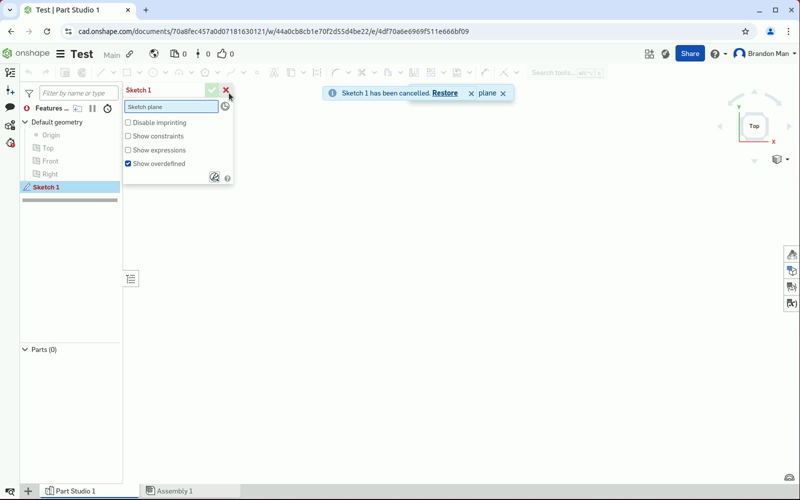
mouse_move(73, 150)
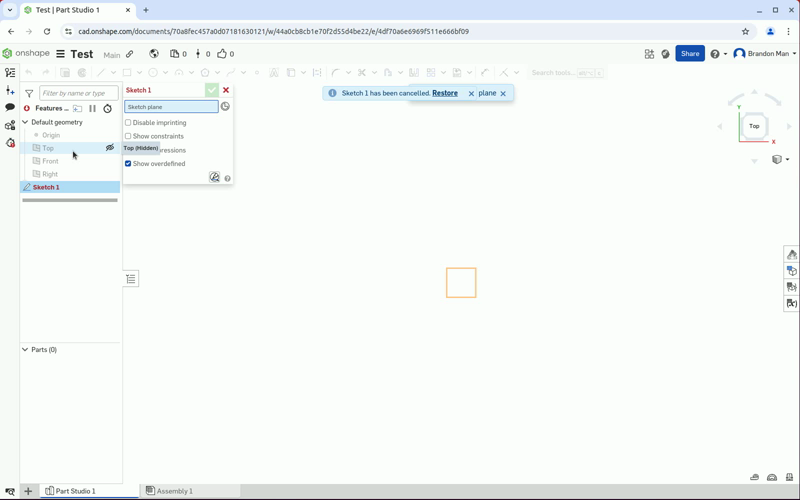
click(73, 150)
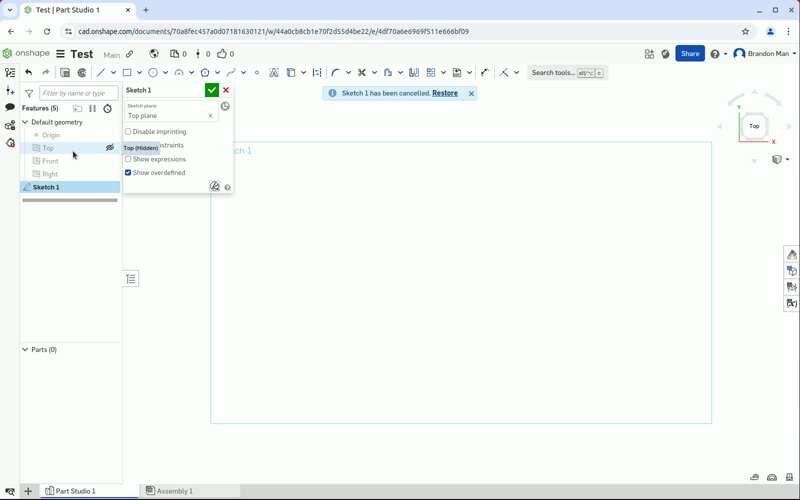
mouse_move(73, 352)
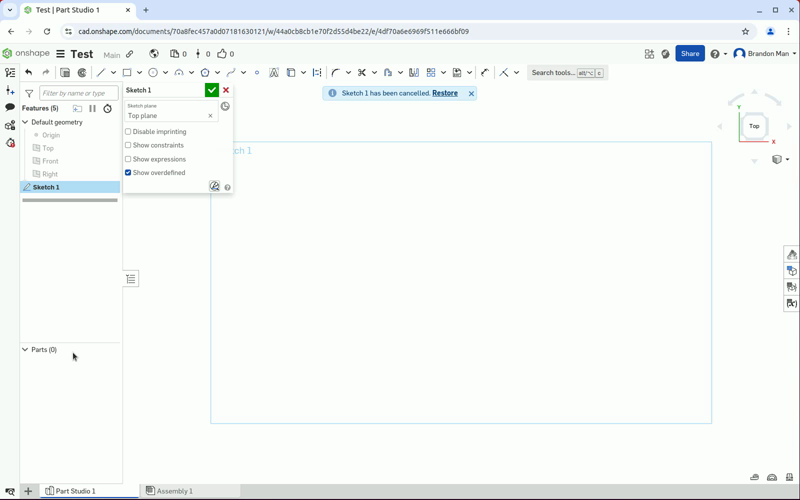
key(y)
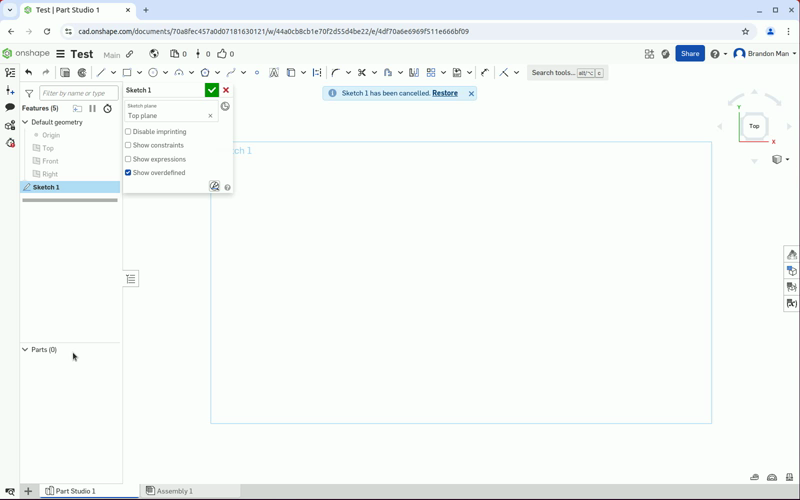
key(l)
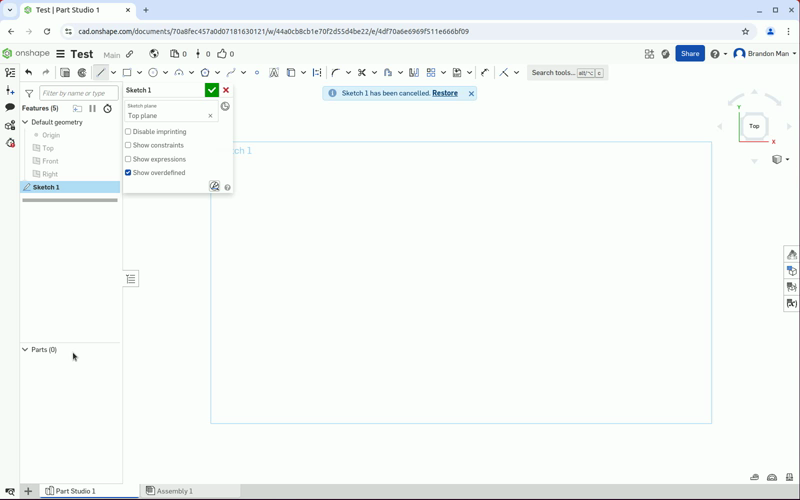
key_down(shift)
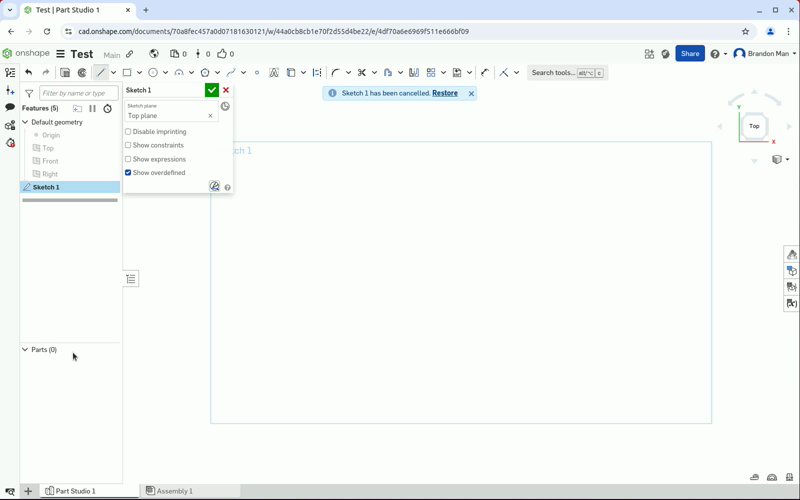
mouse_move(385, 376)
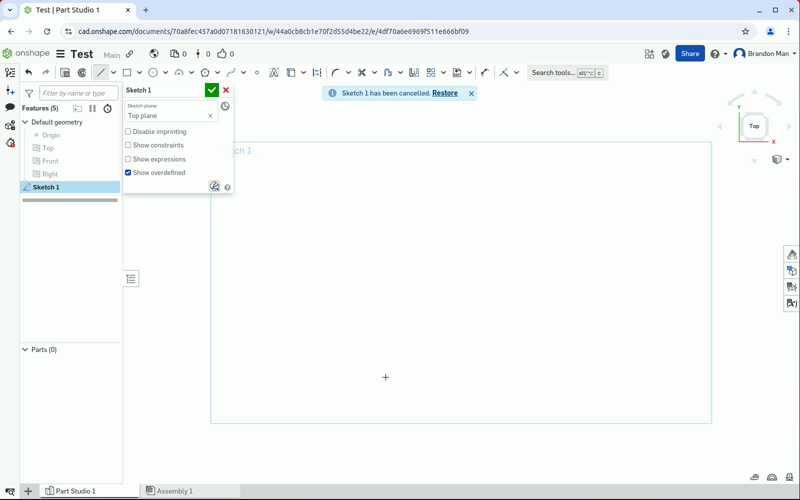
click(385, 376)
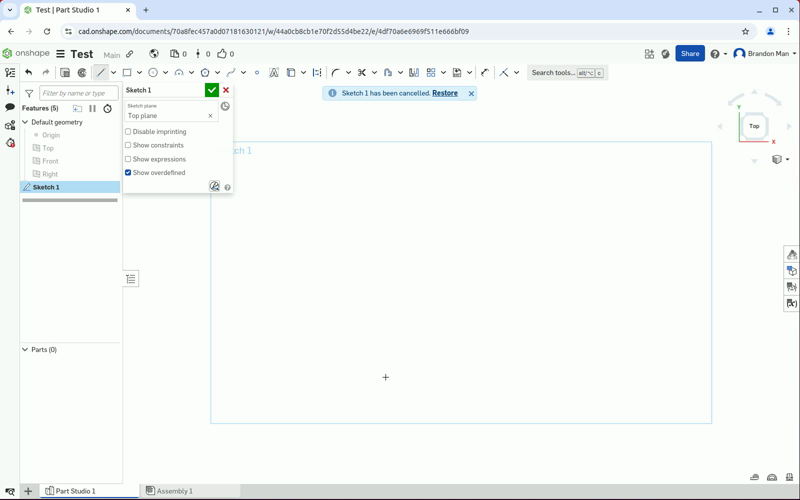
key_up(shift)
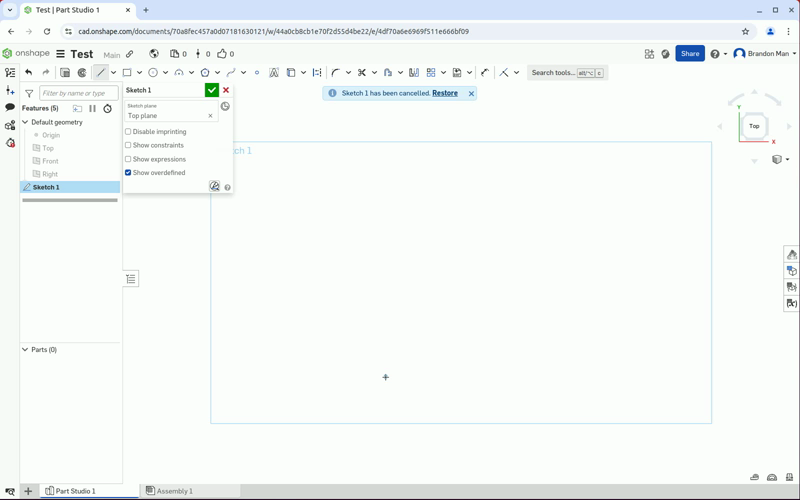
key_down(shift)
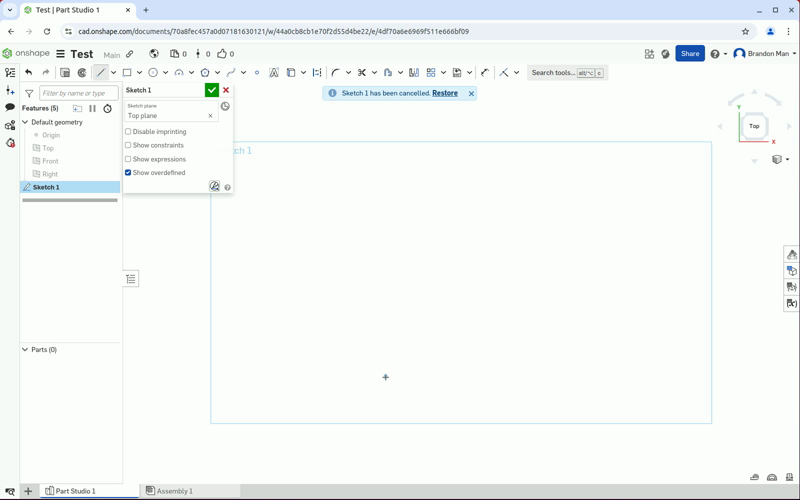
mouse_move(535, 376)
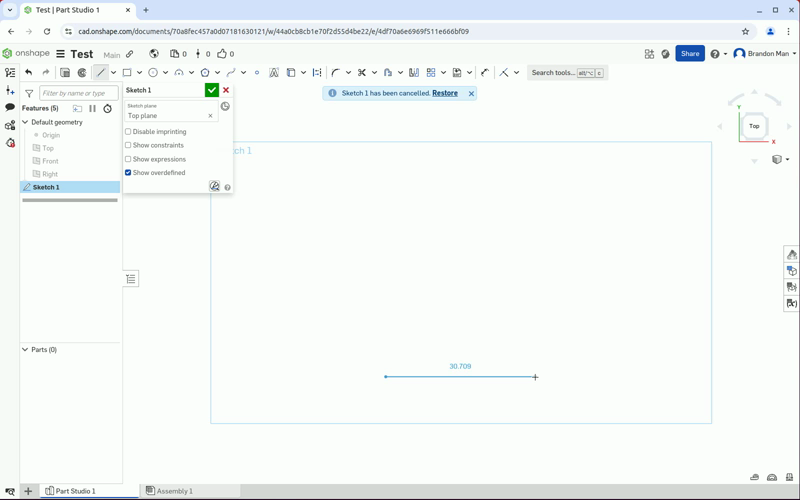
click(535, 376)
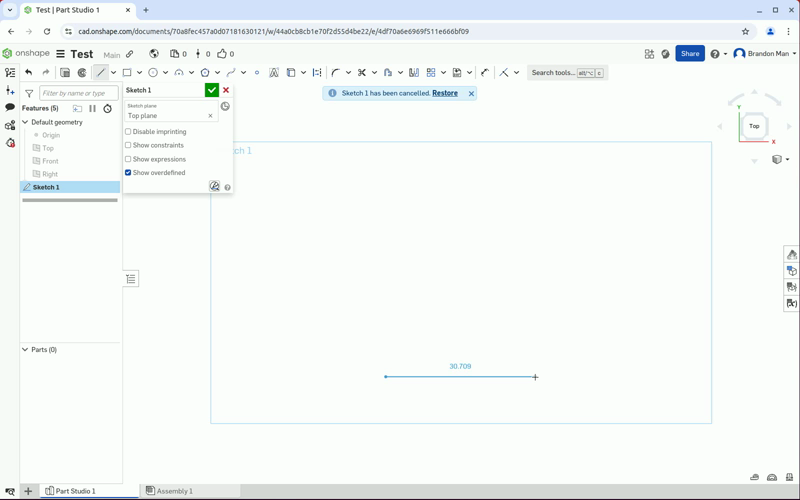
key_up(shift)
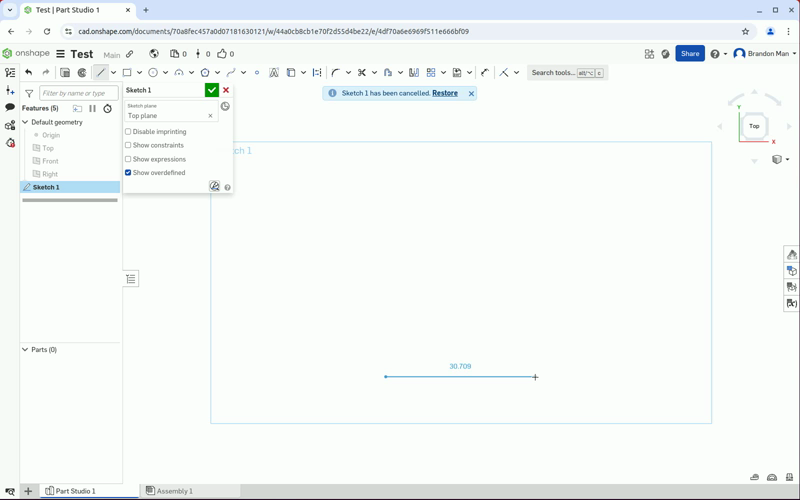
key_down(shift)
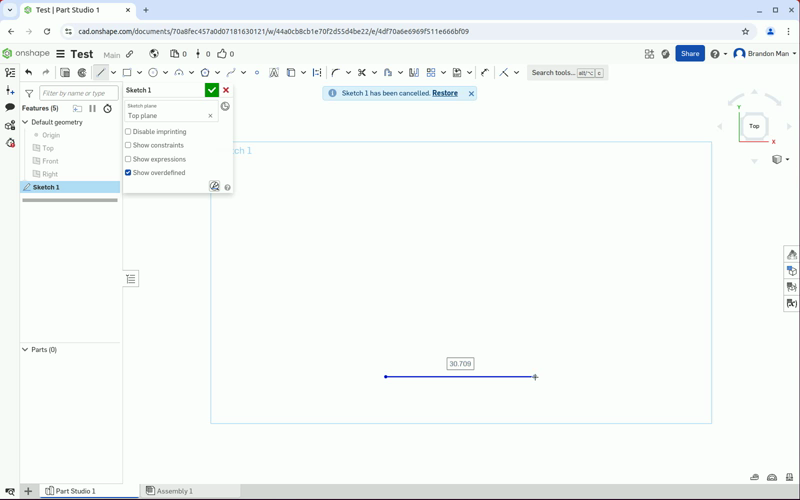
mouse_move(535, 189)
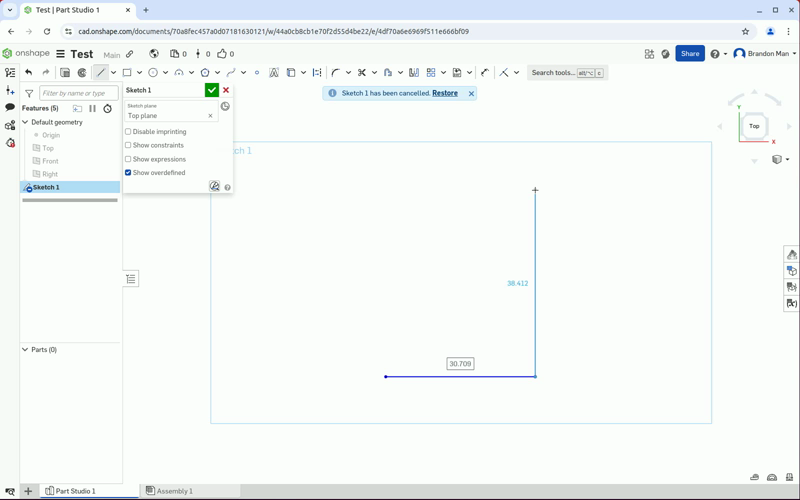
click(535, 189)
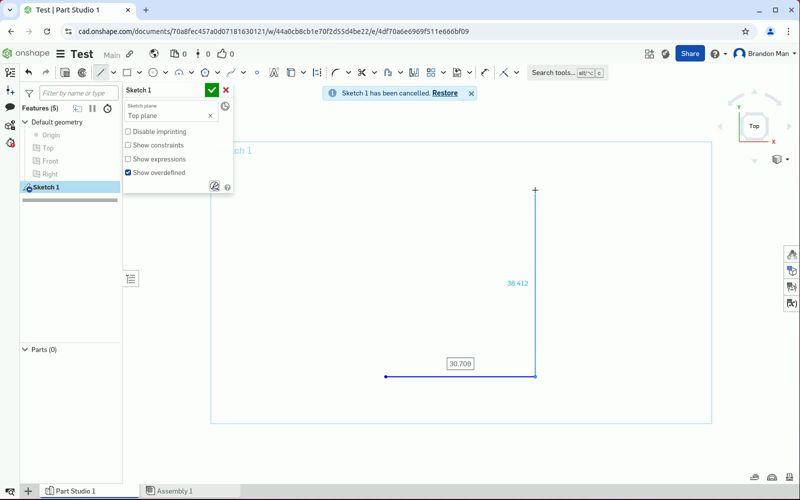
key_up(shift)
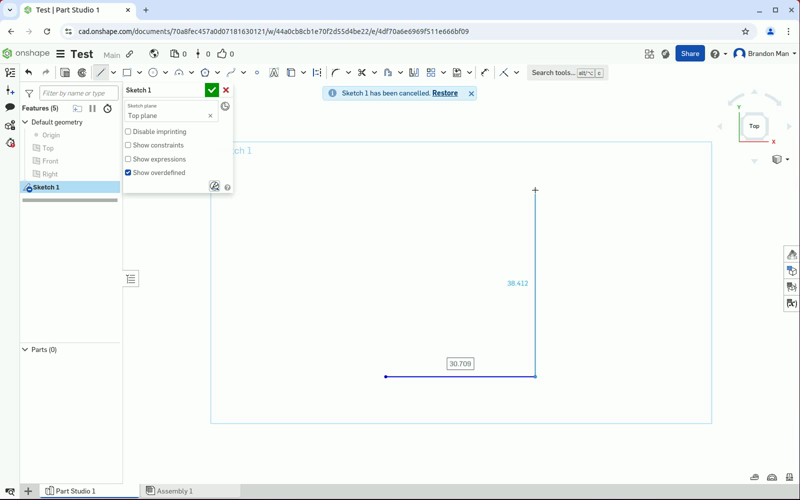
key_down(shift)
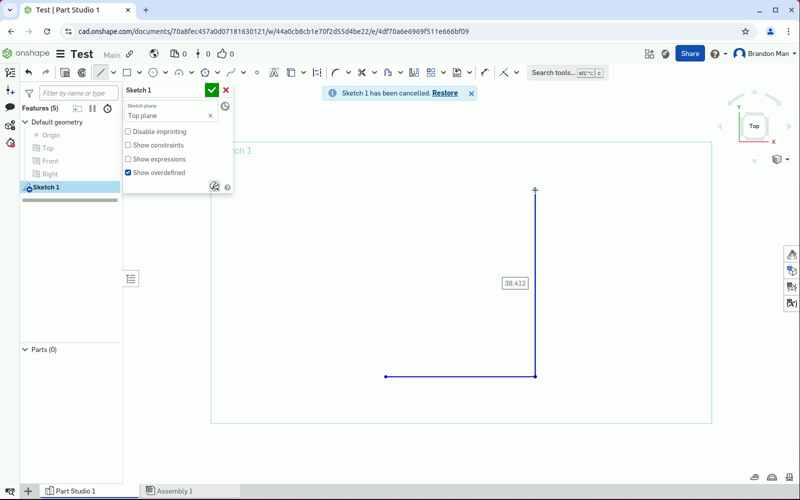
mouse_move(385, 189)
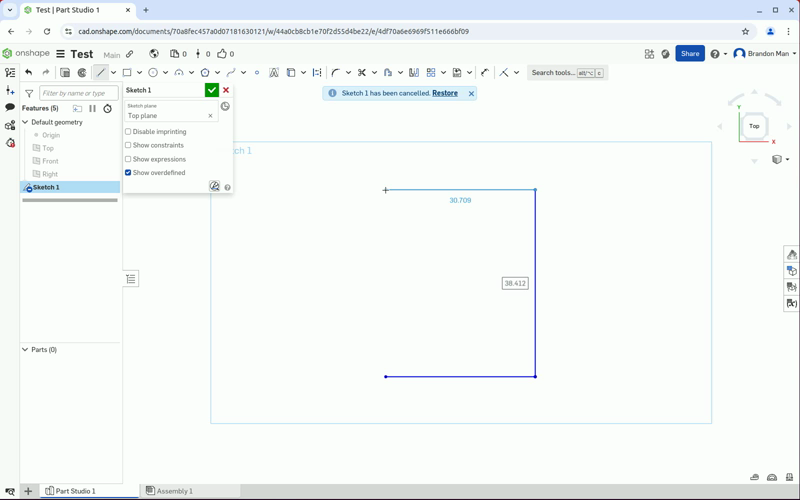
click(385, 189)
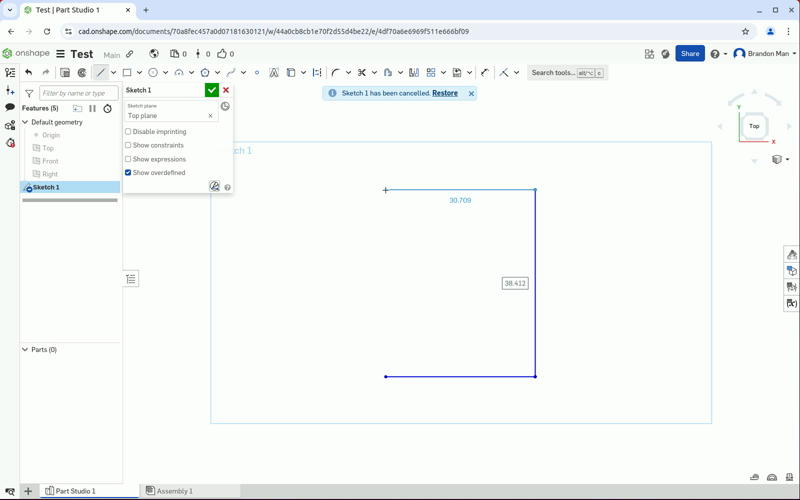
key_up(shift)
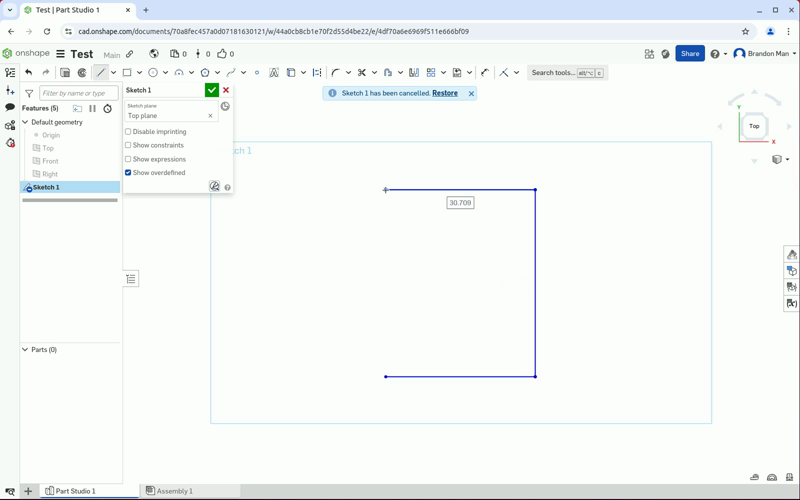
key_down(shift)
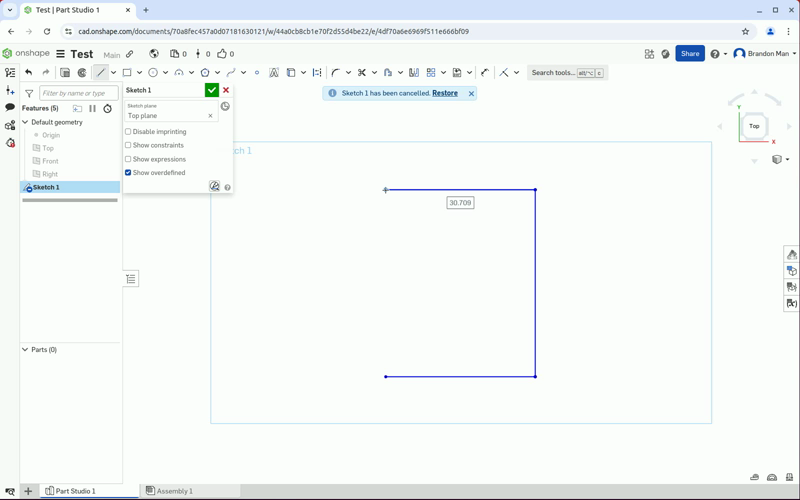
mouse_move(385, 376)
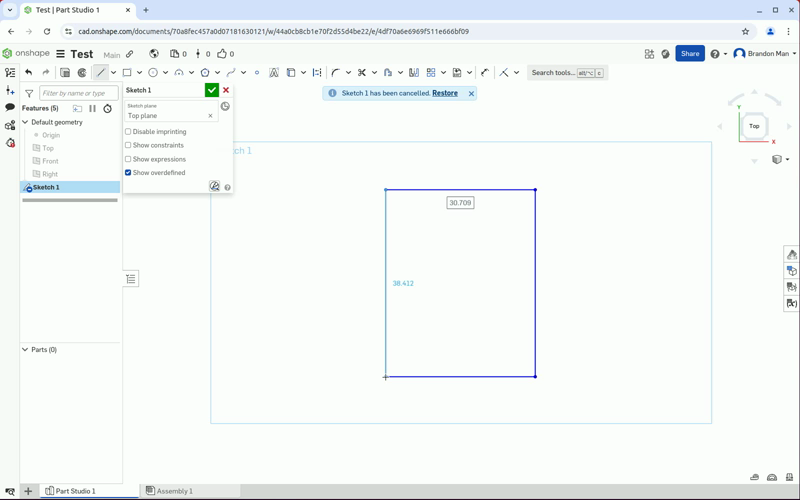
key_up(shift)
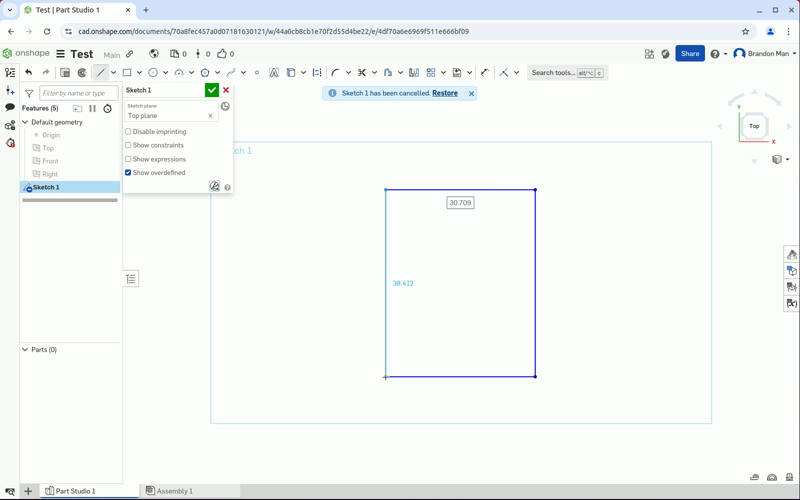
click(385, 376)
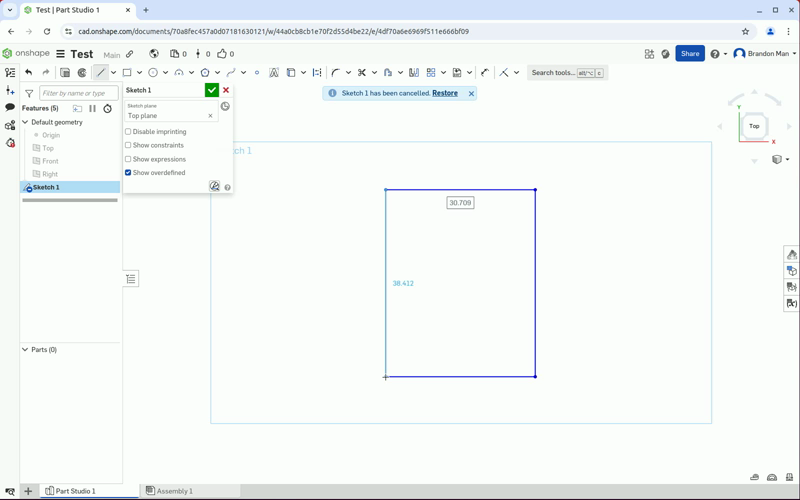
key(esc)
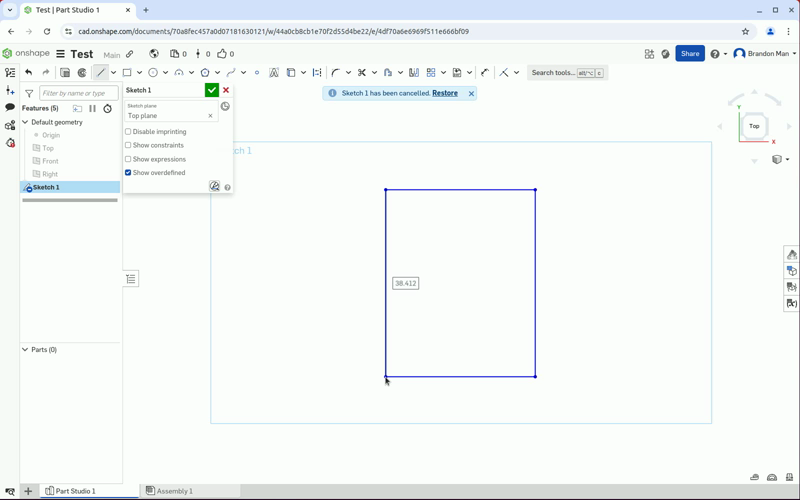
mouse_move(491, 249)
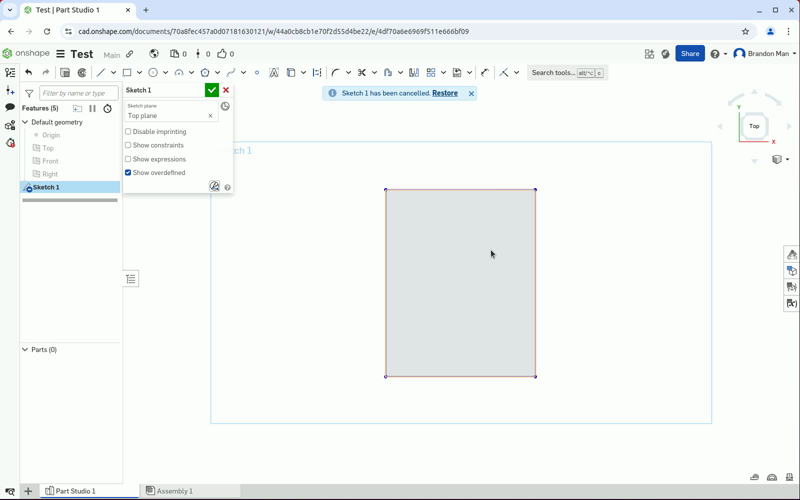
click(491, 249)
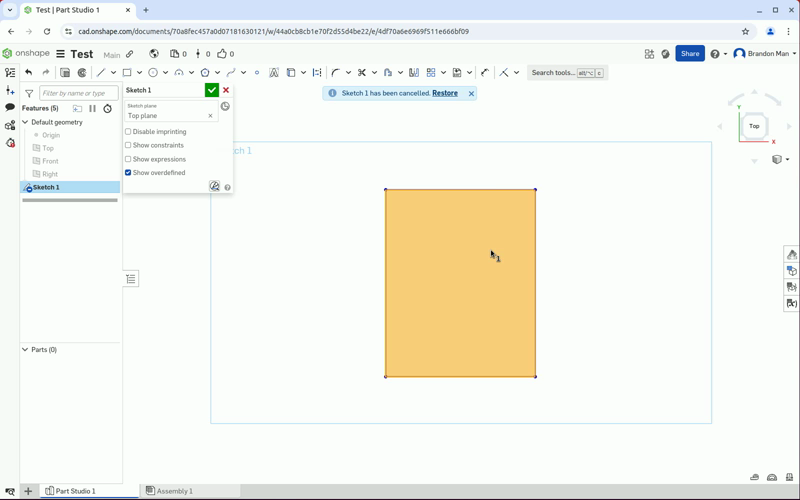
mouse_move(73, 352)
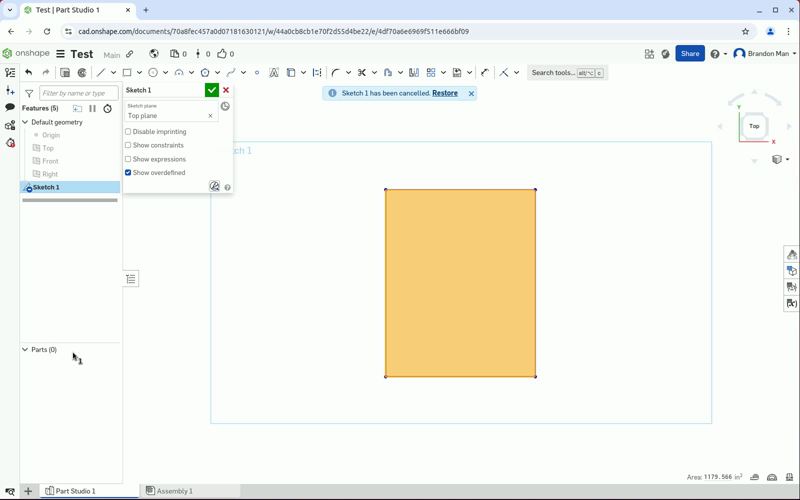
key(shift+y)
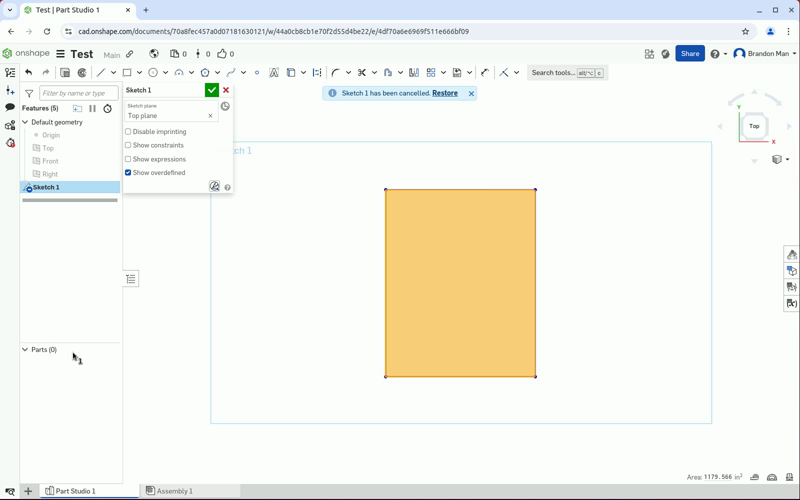
key(shift+e)
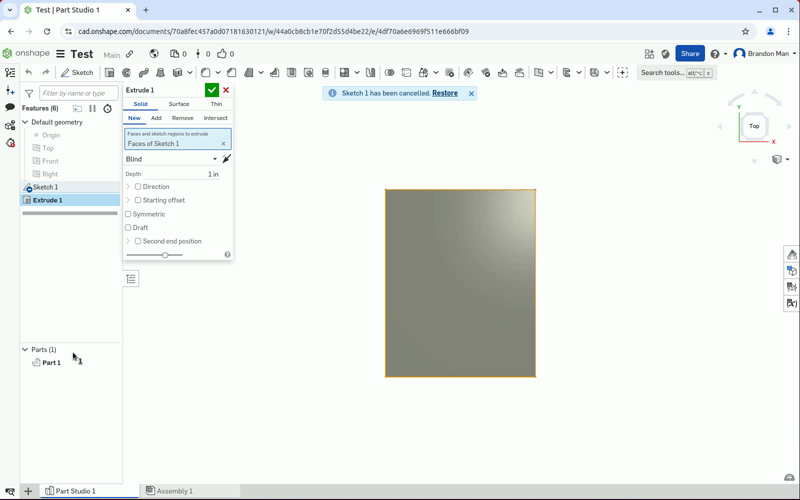
mouse_move(143, 106)
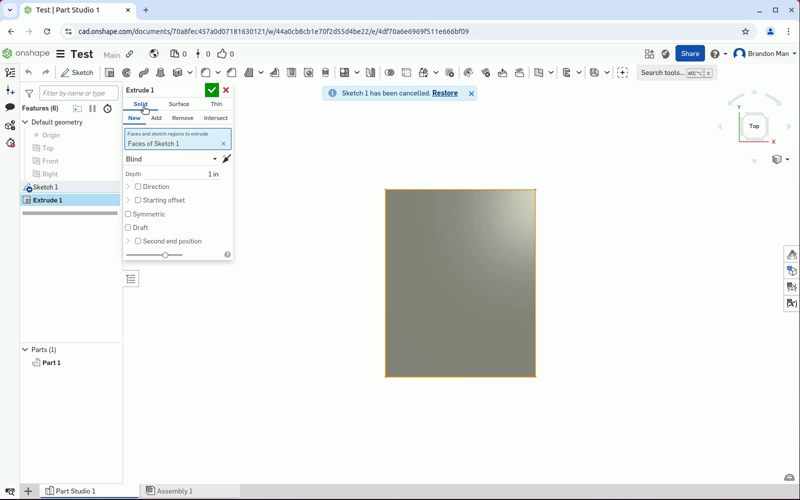
click(143, 106)
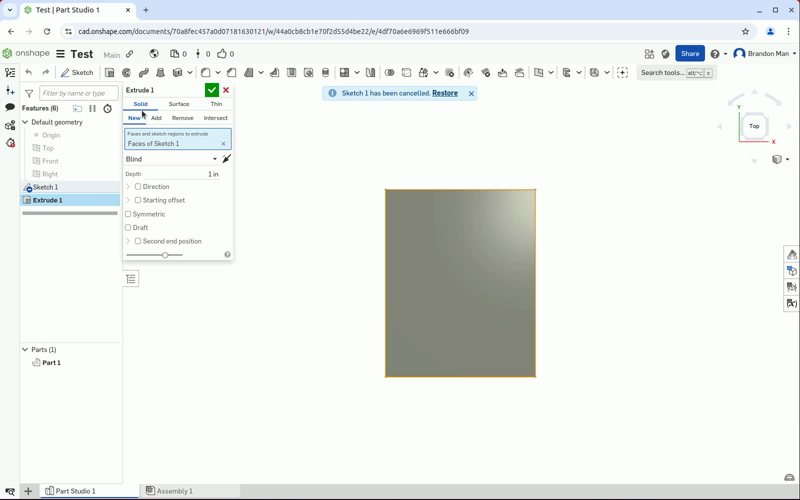
mouse_move(137, 120)
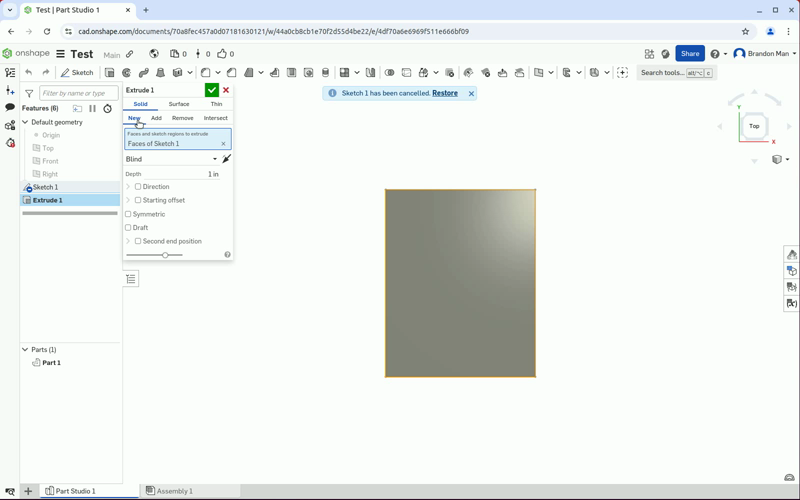
click(137, 120)
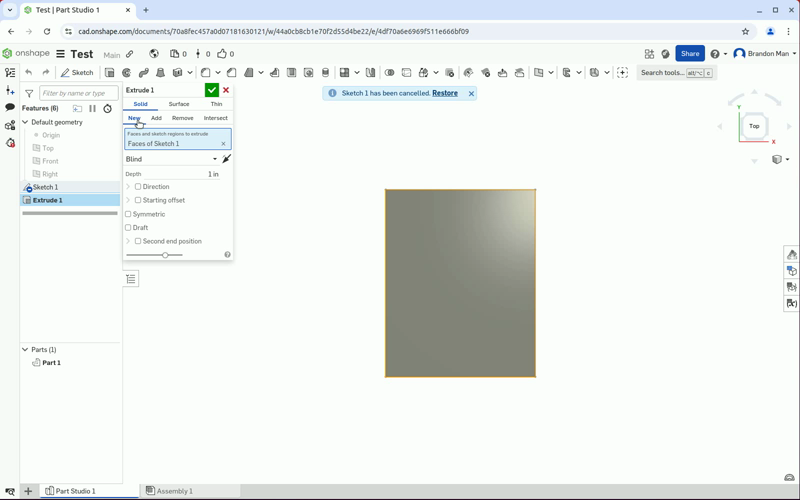
key(tab, 4)
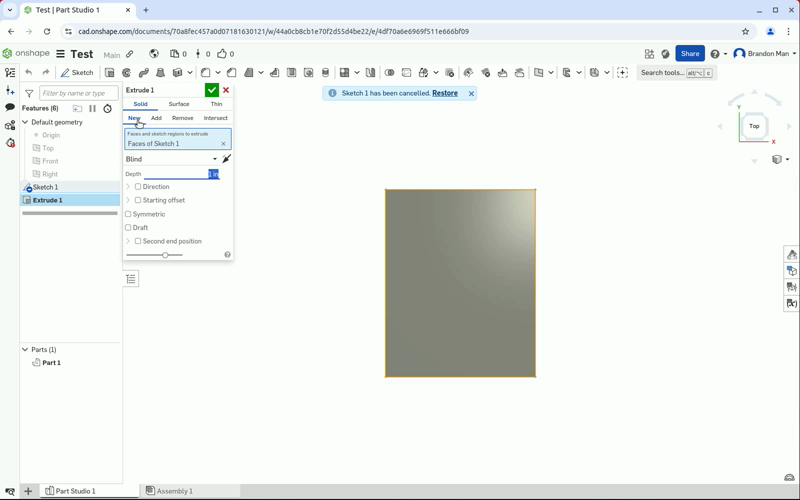
text(23.108)
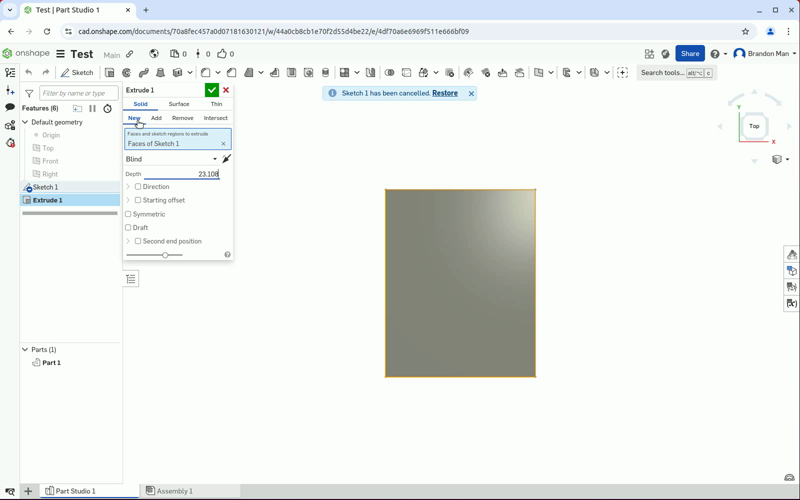
key(enter)
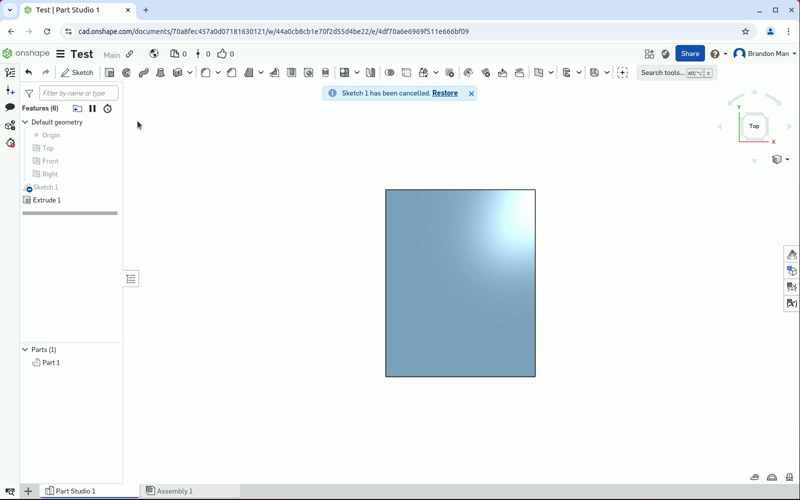
key(shift+h)
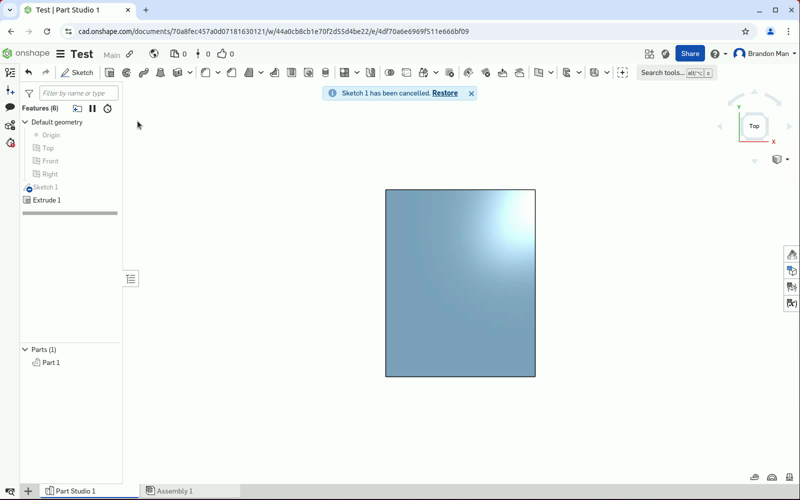
key(shift+h)
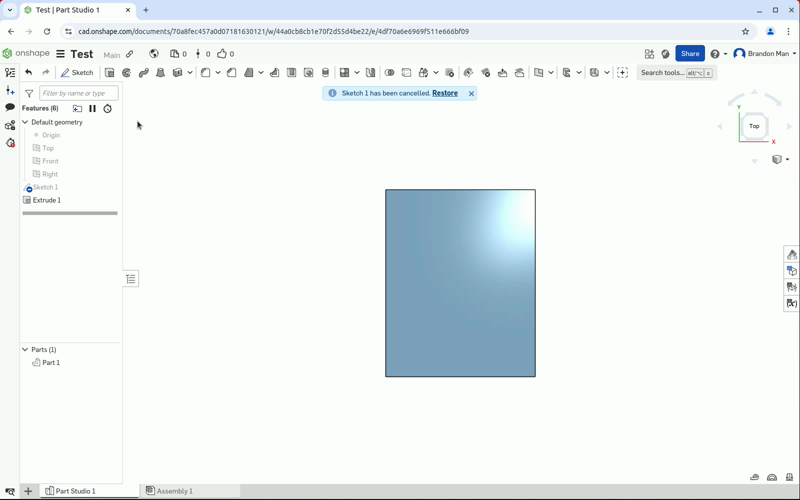
mouse_move(73, 189)
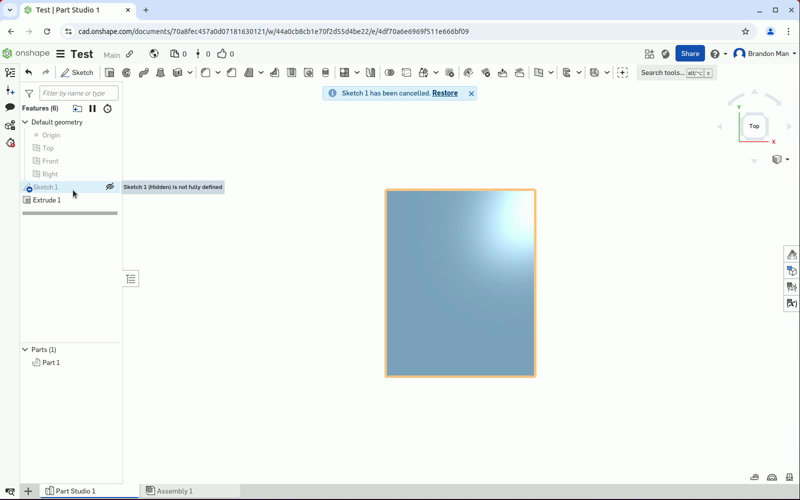
click(73, 189)
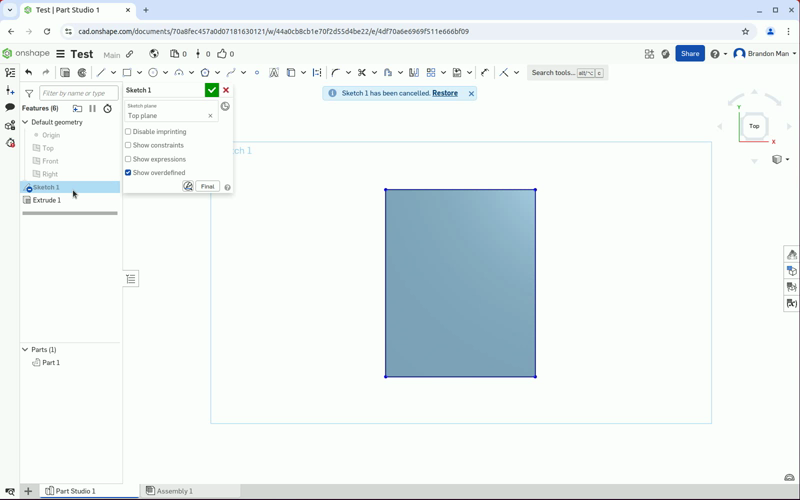
mouse_move(229, 92)
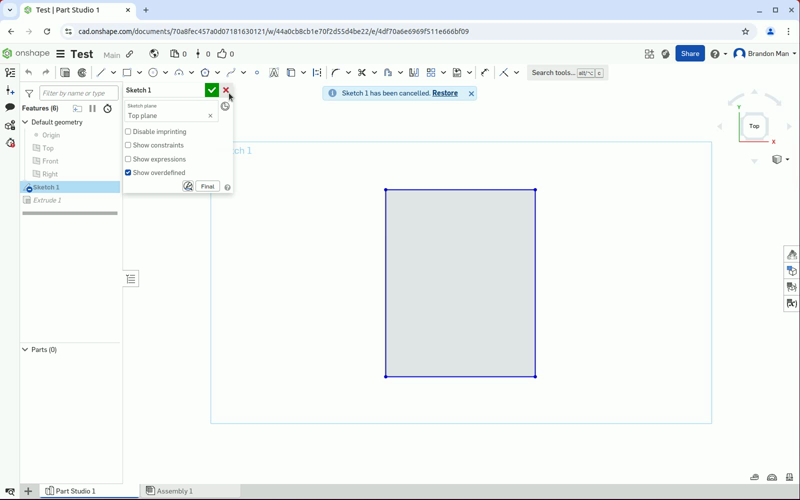
click(229, 92)
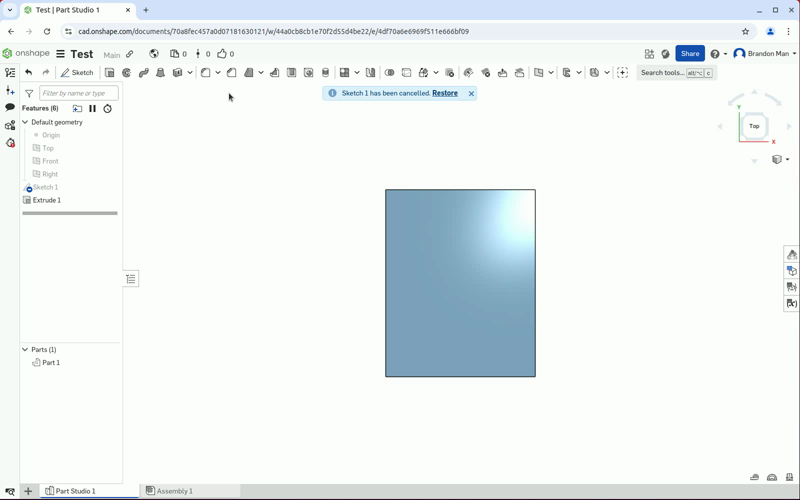
mouse_move(541, 75)
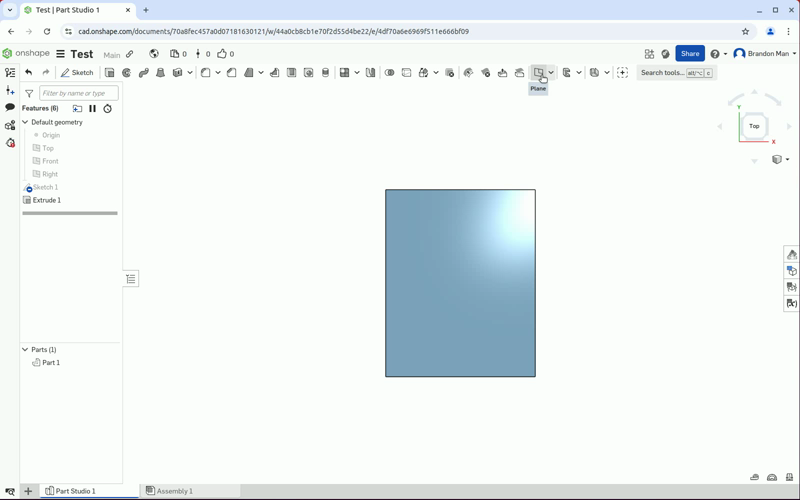
click(541, 75)
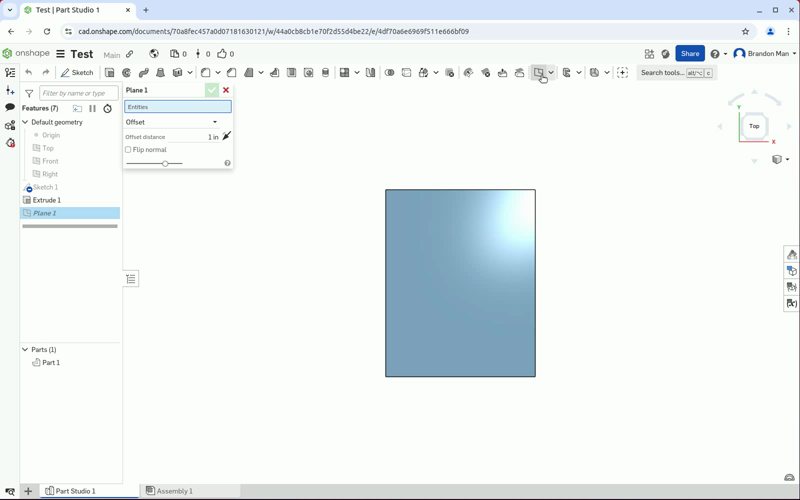
mouse_move(73, 150)
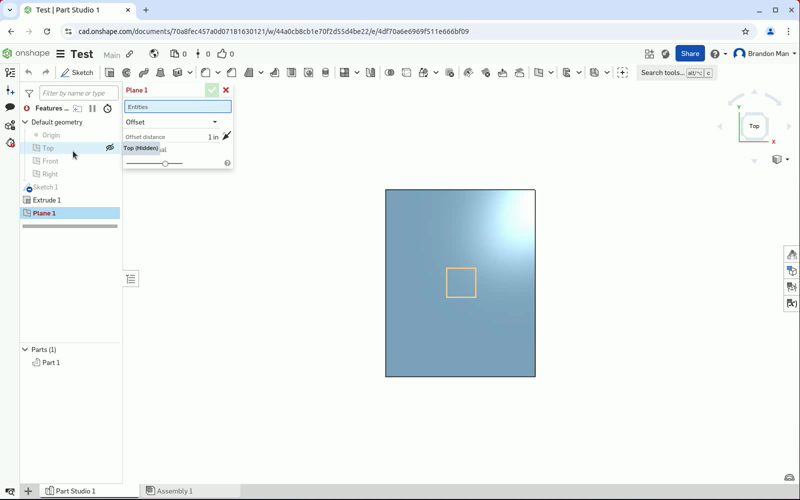
click(73, 150)
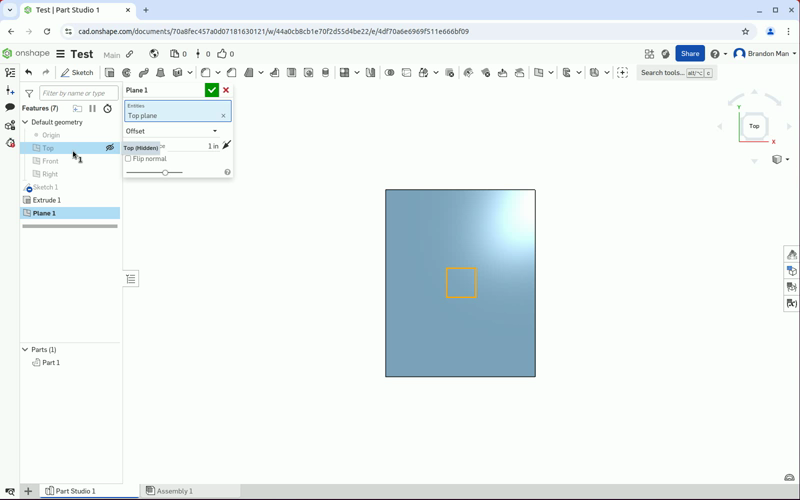
key(tab, 2)
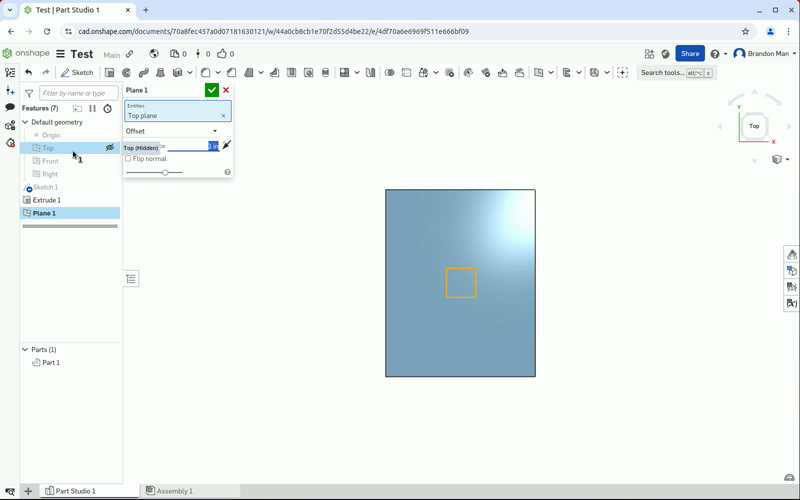
text(23.108)
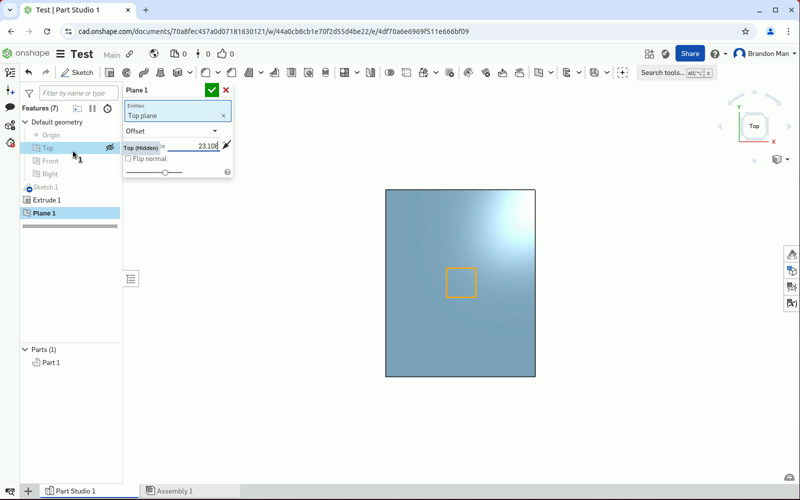
key(enter, 2)
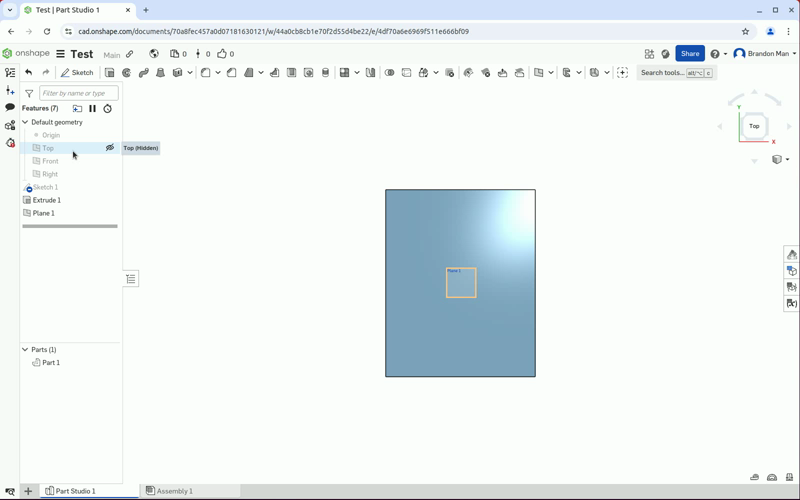
key(shift+s)
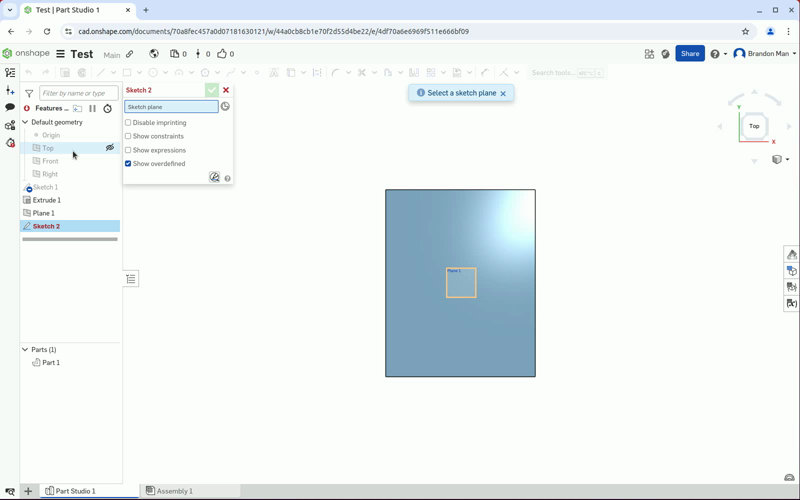
mouse_move(73, 215)
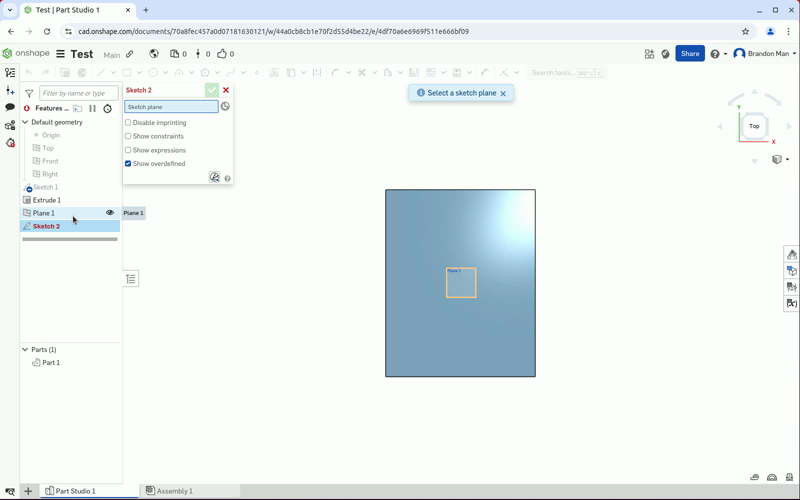
click(73, 215)
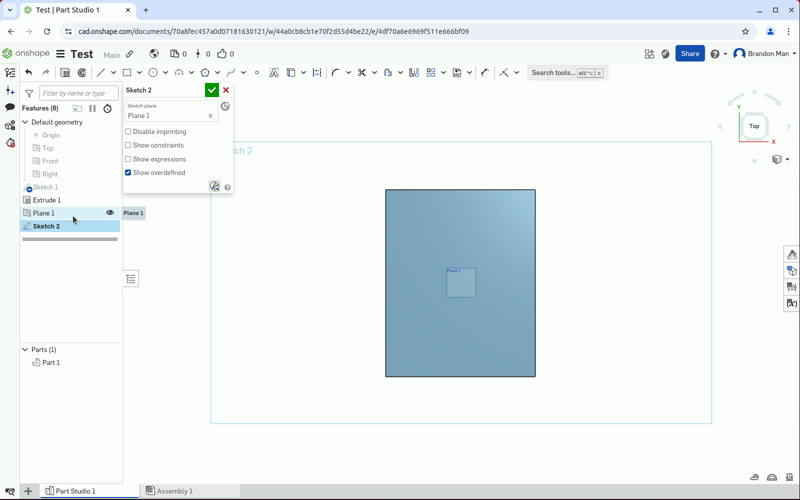
mouse_move(73, 352)
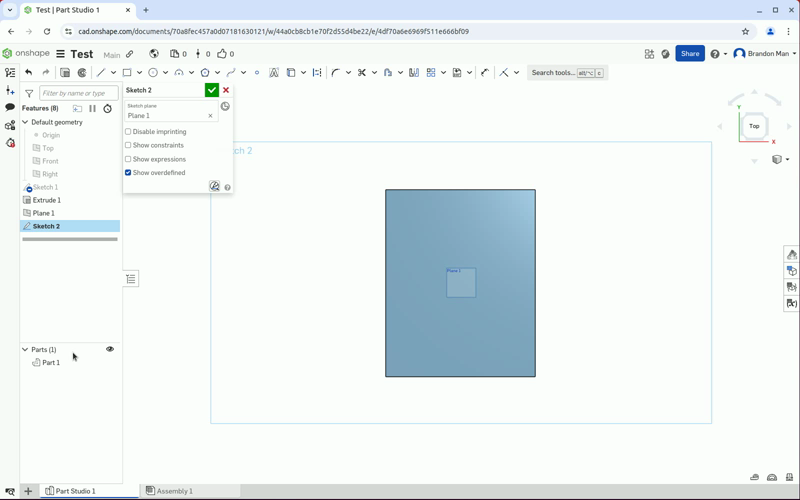
key(y)
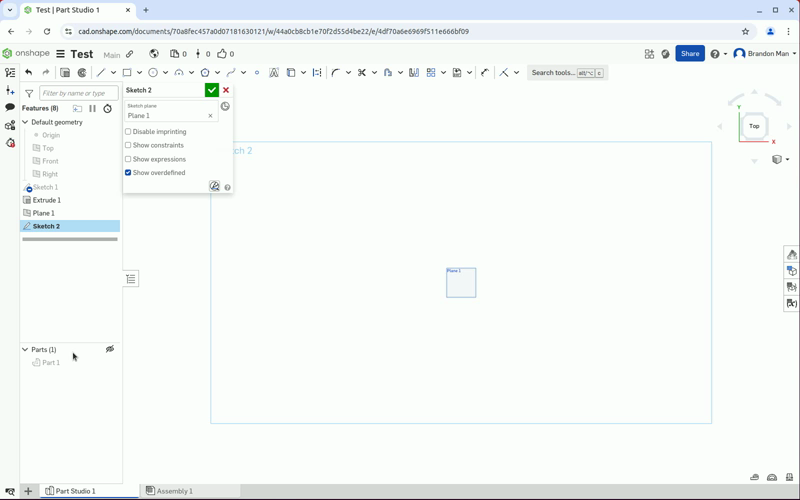
key(l)
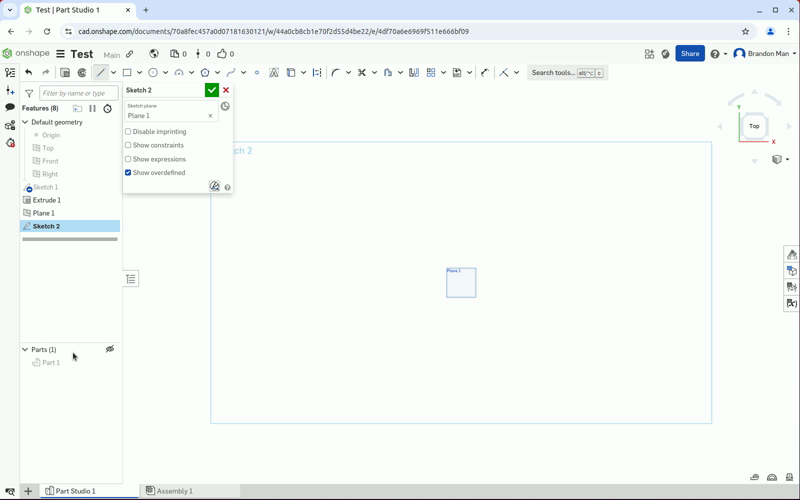
key_down(shift)
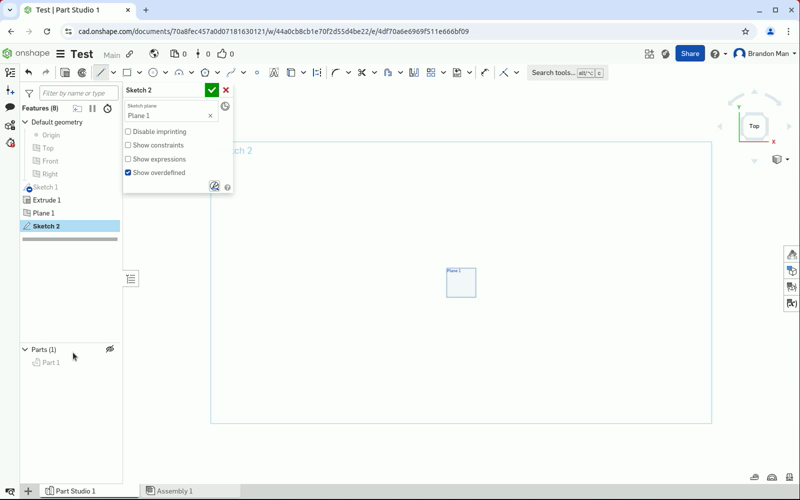
mouse_move(407, 362)
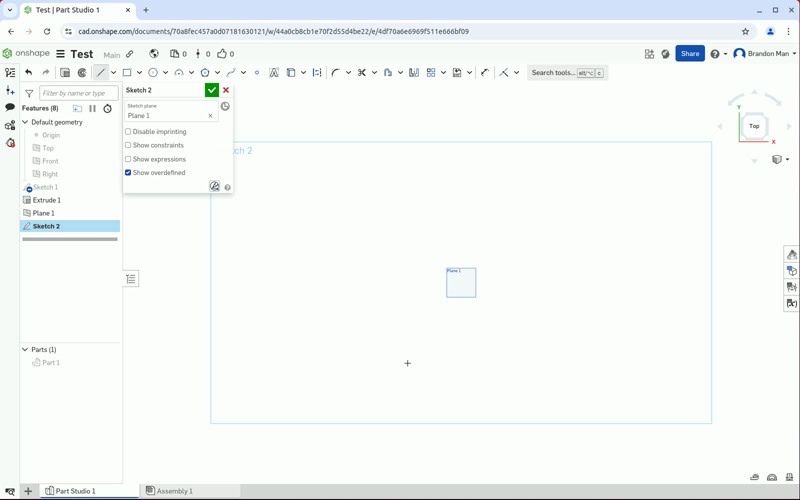
click(407, 362)
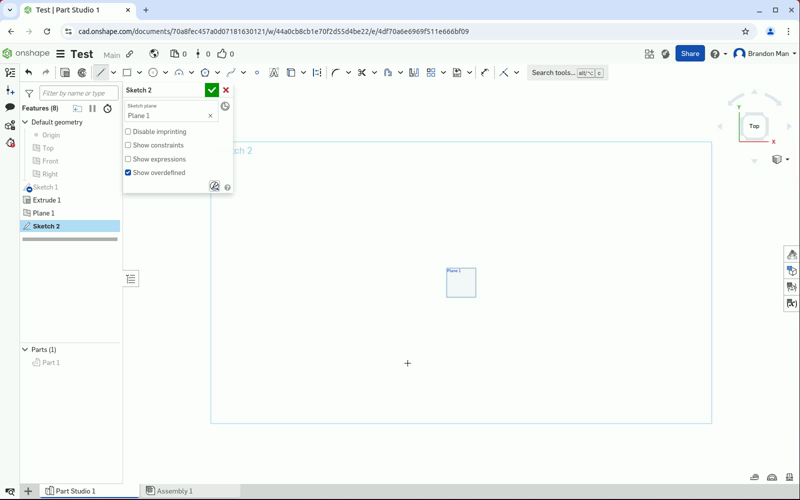
key_up(shift)
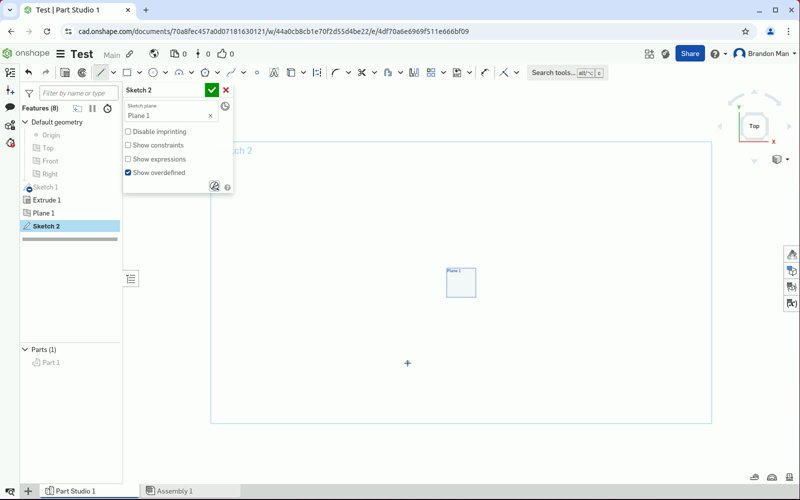
key_down(shift)
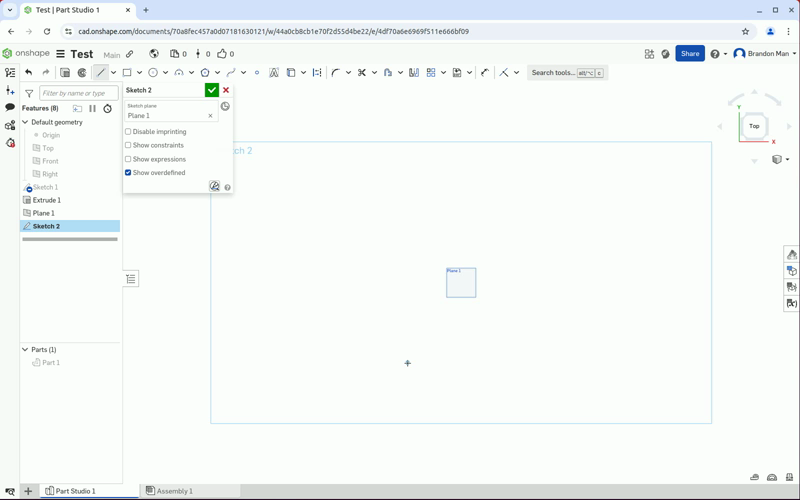
mouse_move(437, 362)
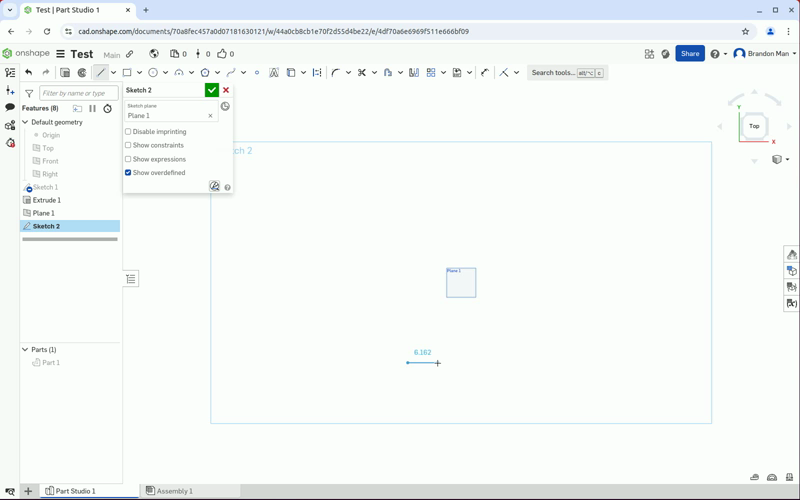
mouse_move(442, 362)
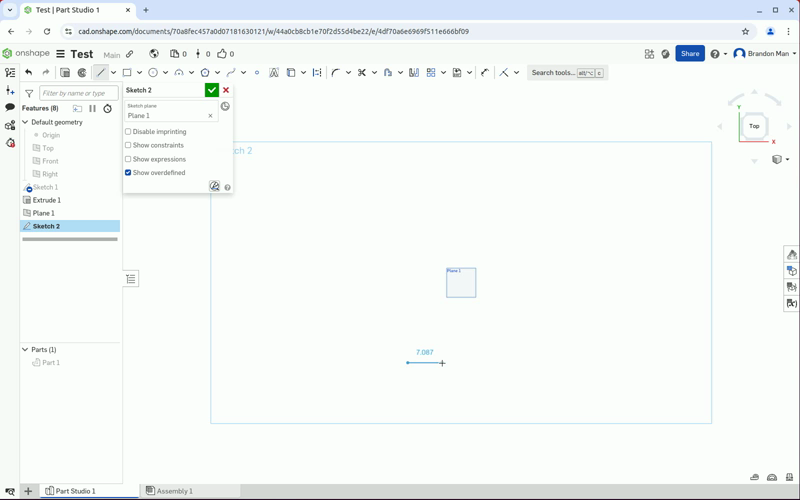
click(442, 362)
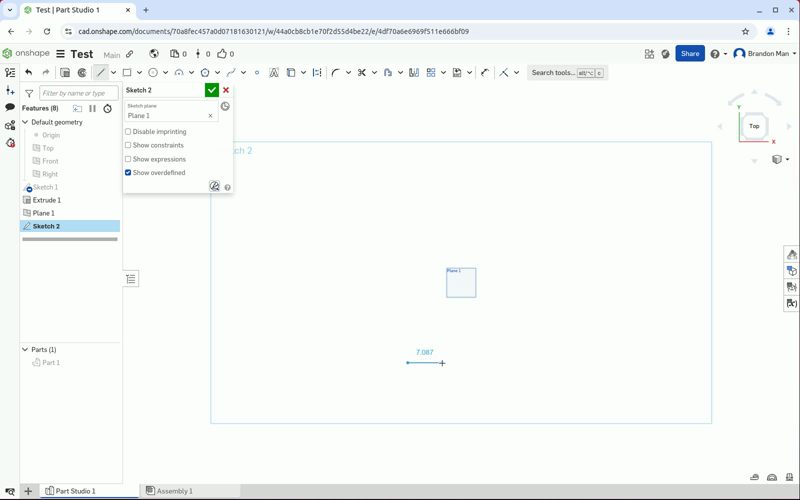
key_up(shift)
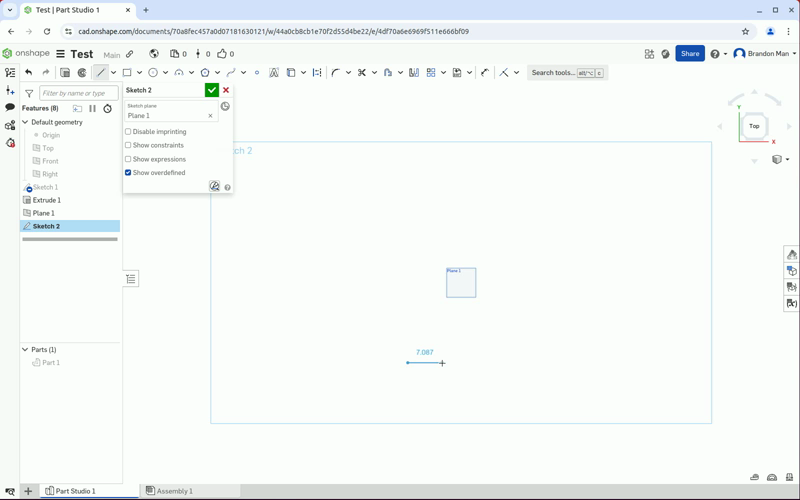
key_down(shift)
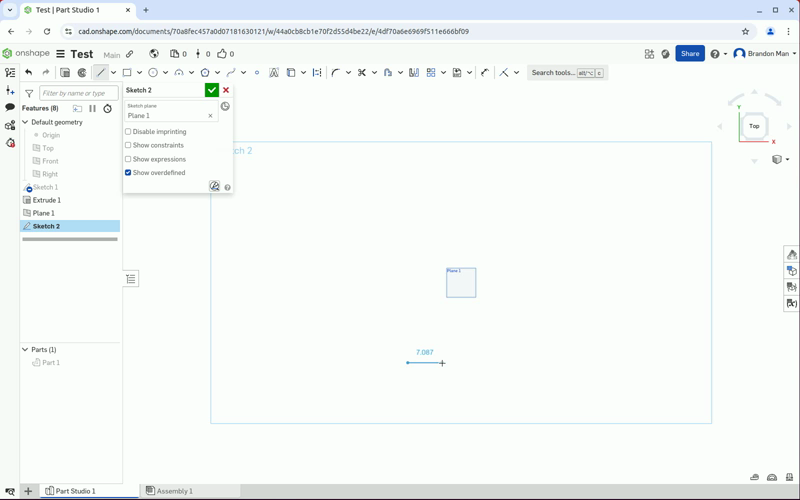
mouse_move(472, 362)
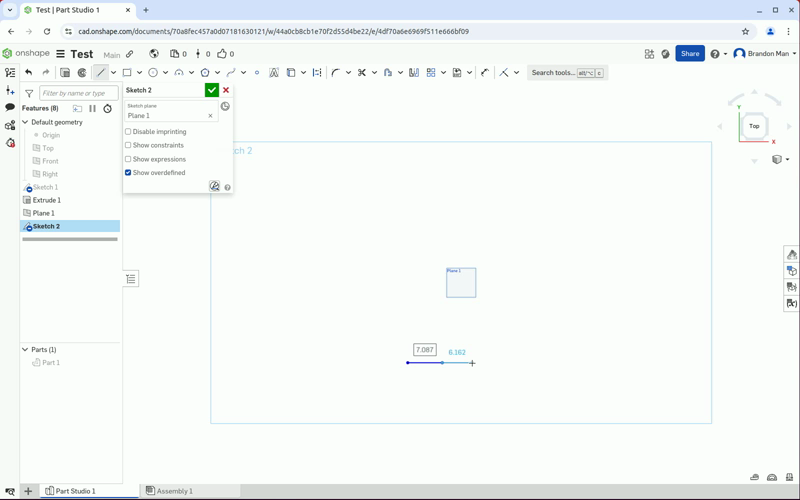
mouse_move(442, 312)
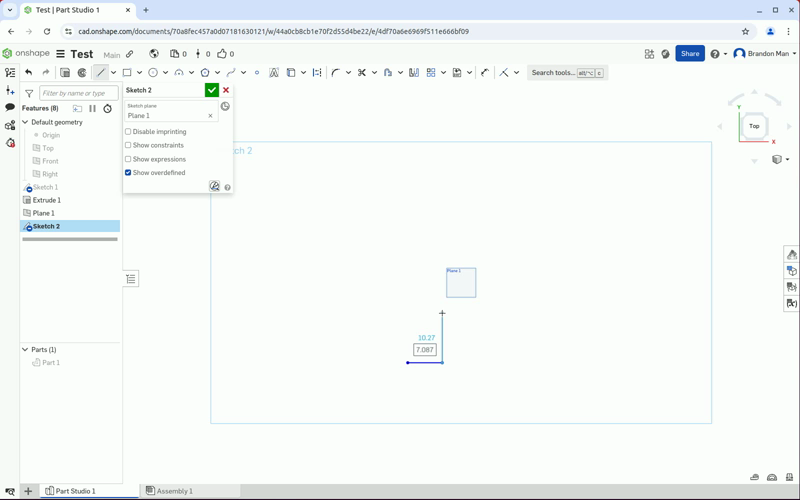
click(442, 312)
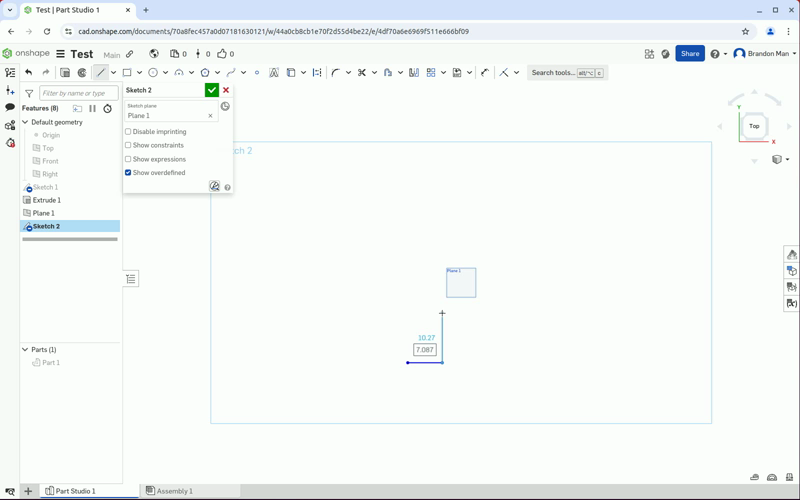
key_up(shift)
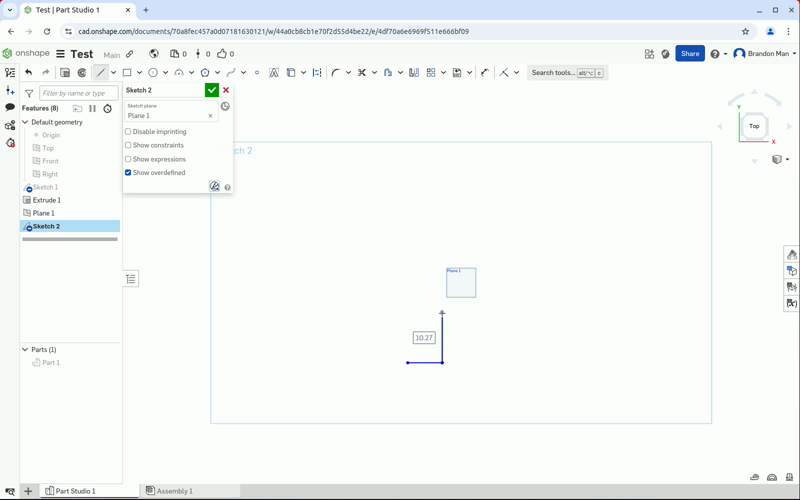
key_down(shift)
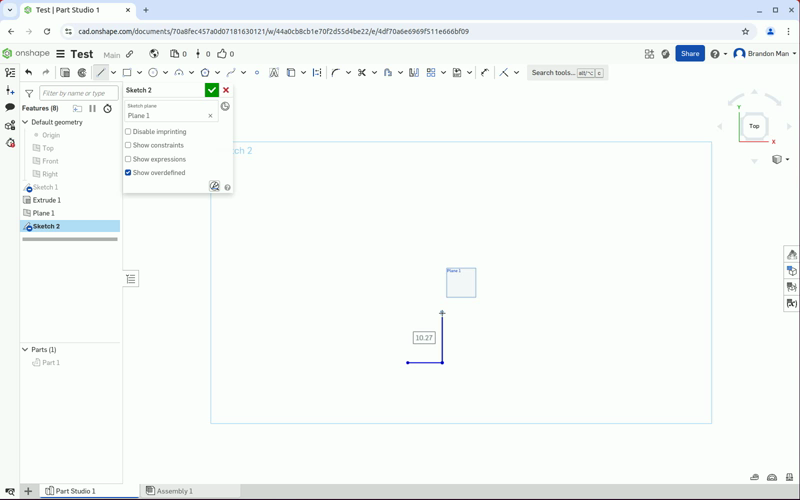
mouse_move(480, 362)
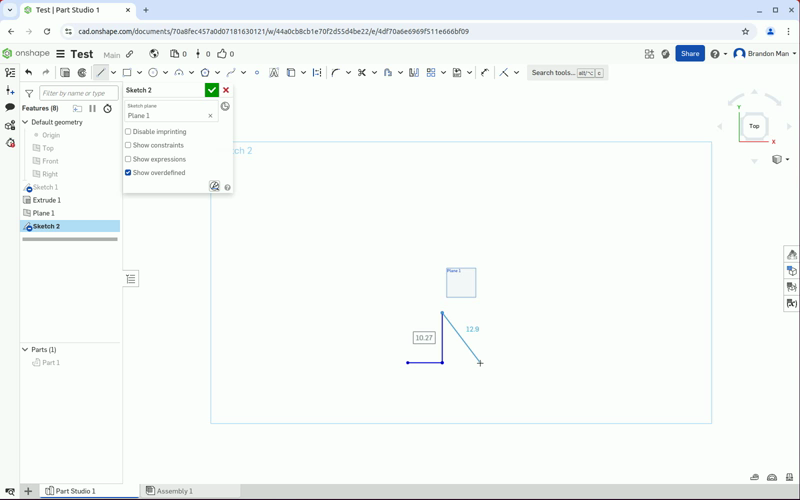
click(480, 362)
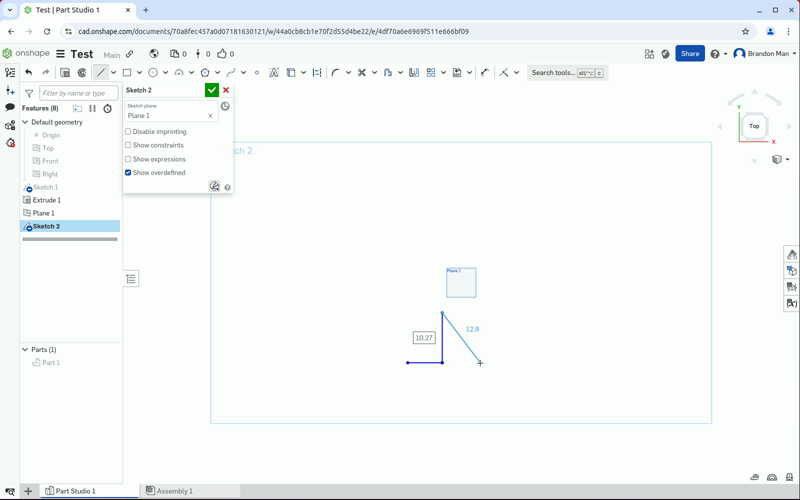
key_up(shift)
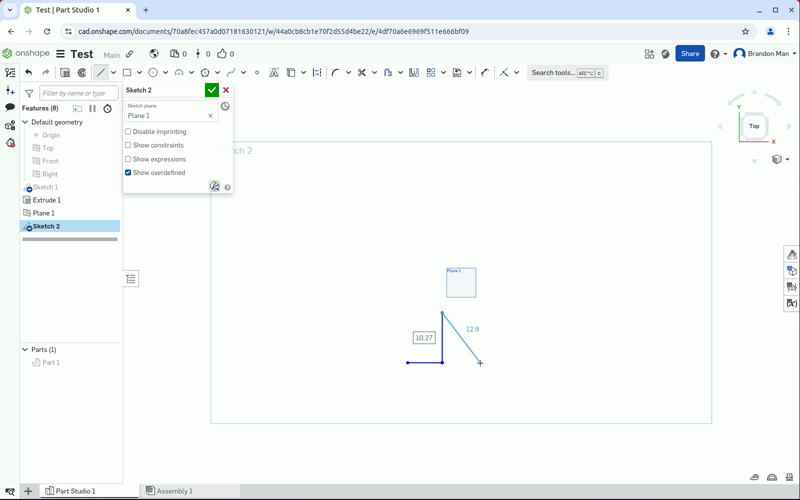
key_down(shift)
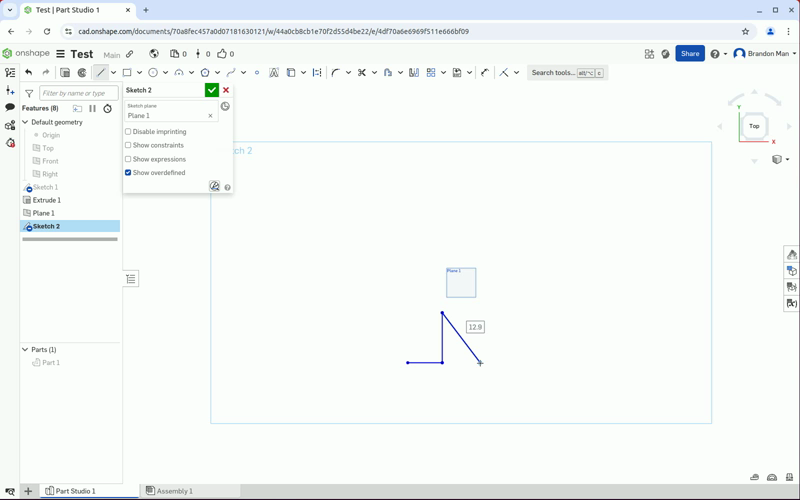
mouse_move(510, 362)
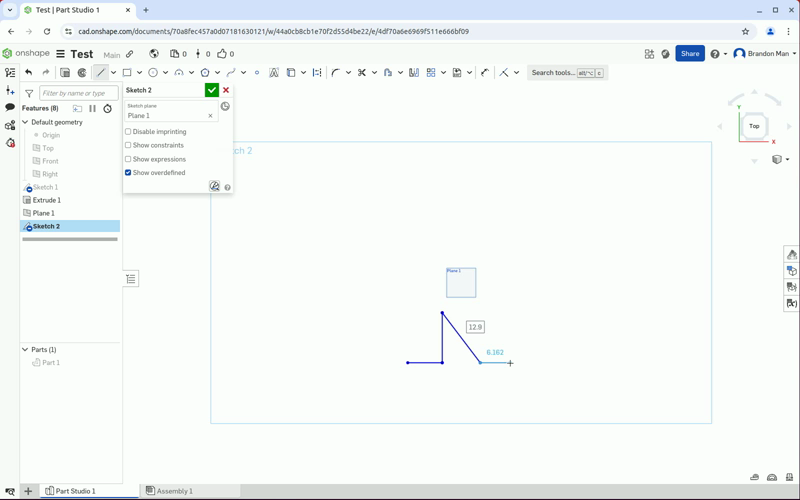
mouse_move(506, 362)
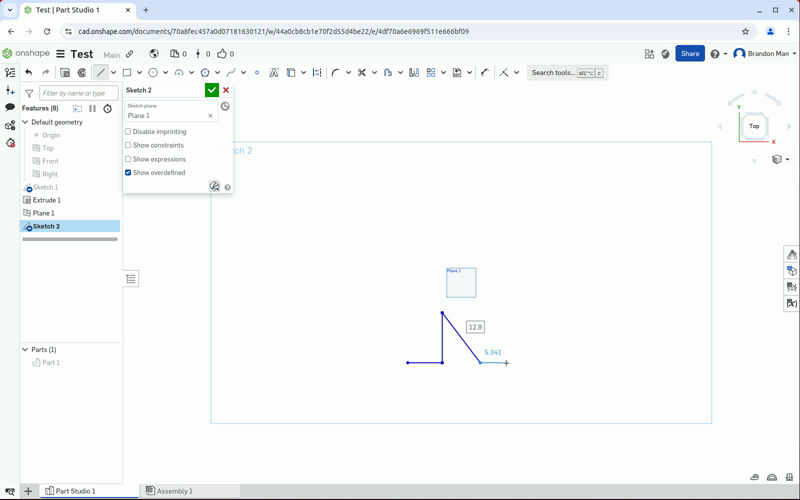
click(506, 362)
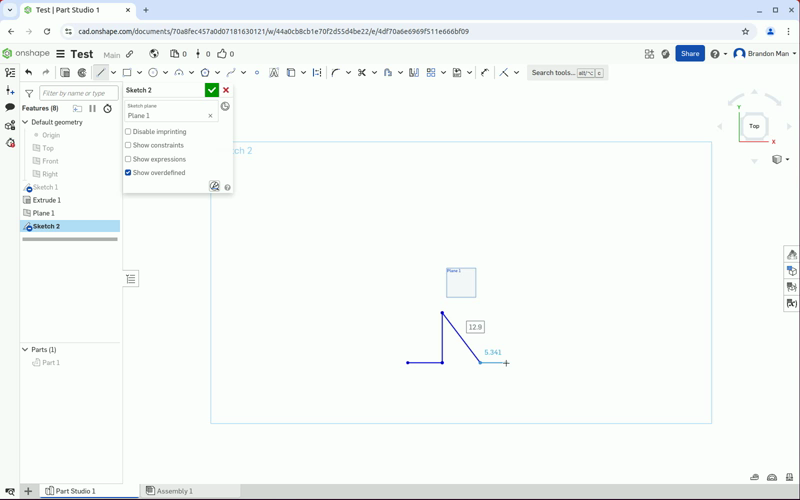
key_up(shift)
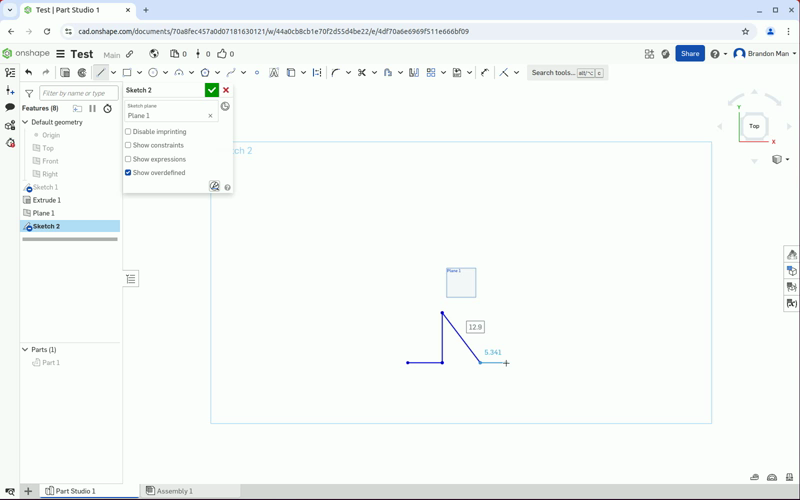
key_down(shift)
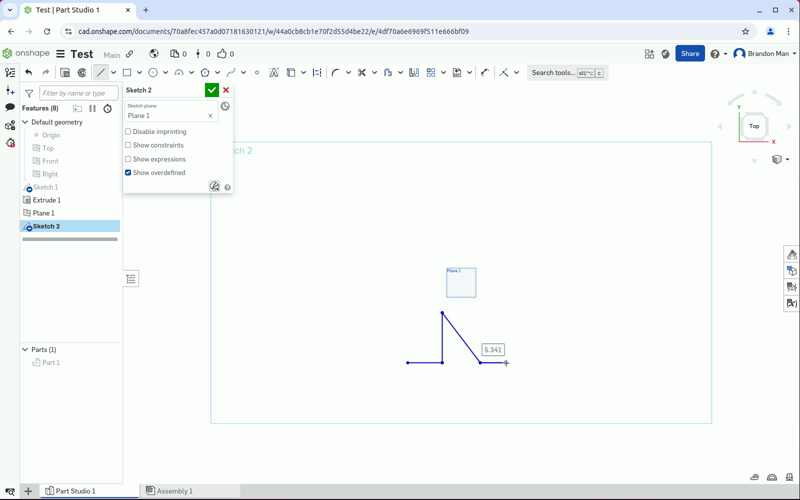
mouse_move(461, 282)
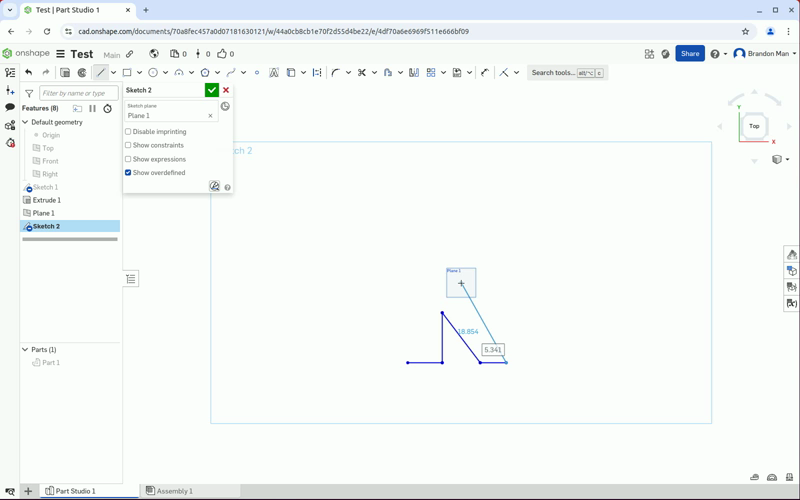
click(461, 282)
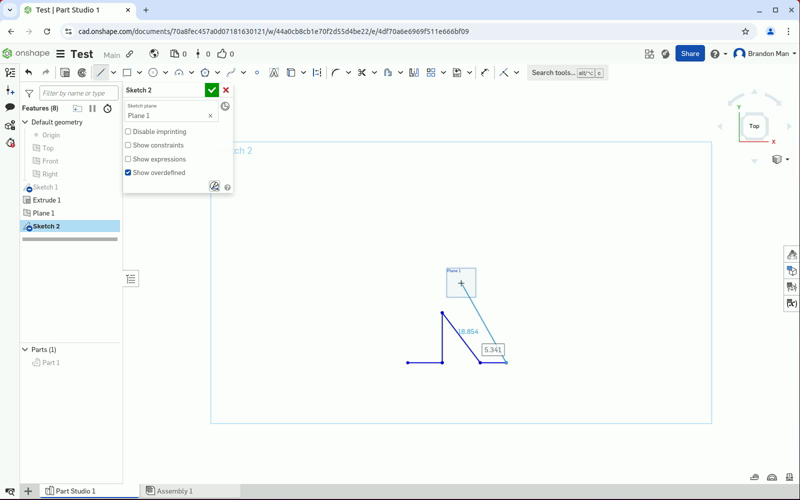
key_up(shift)
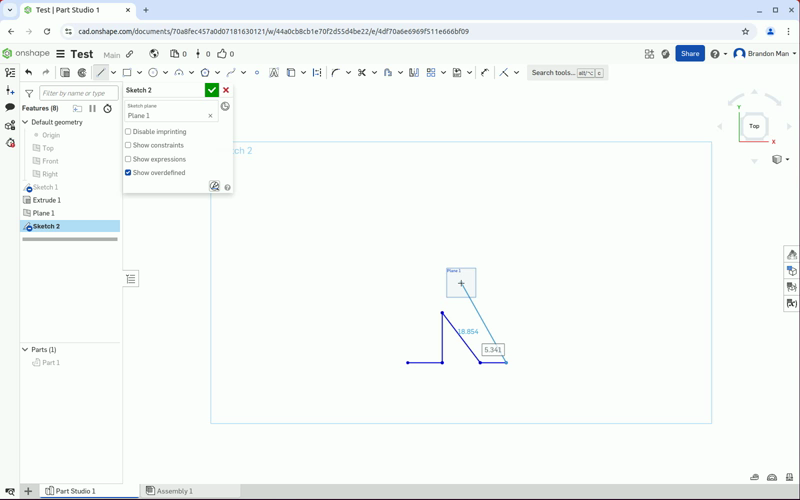
key_down(shift)
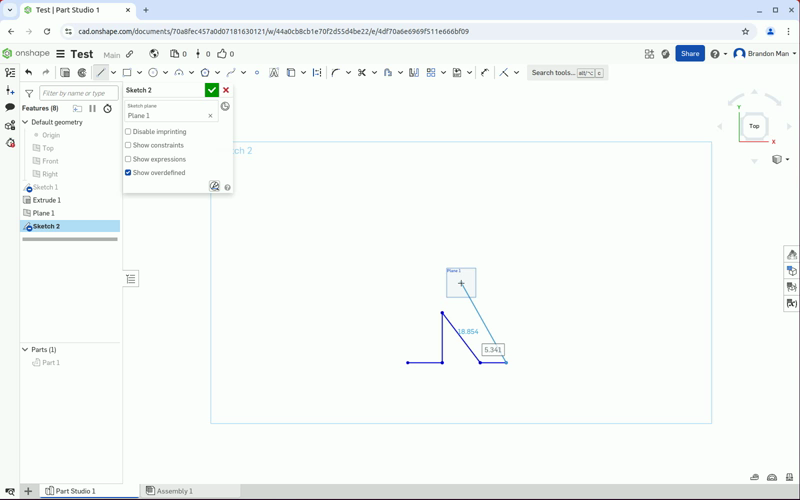
mouse_move(506, 214)
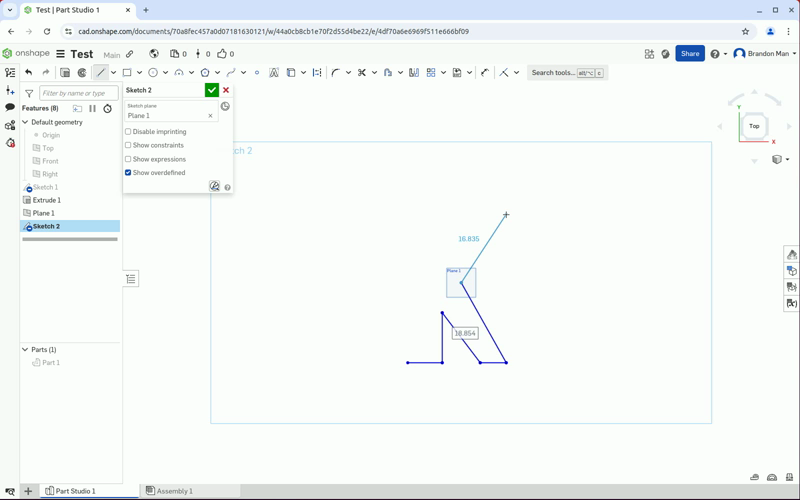
click(506, 214)
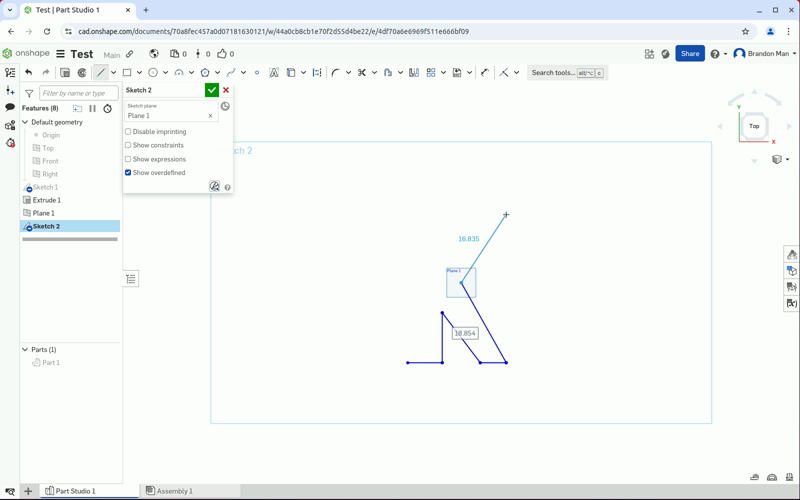
key_up(shift)
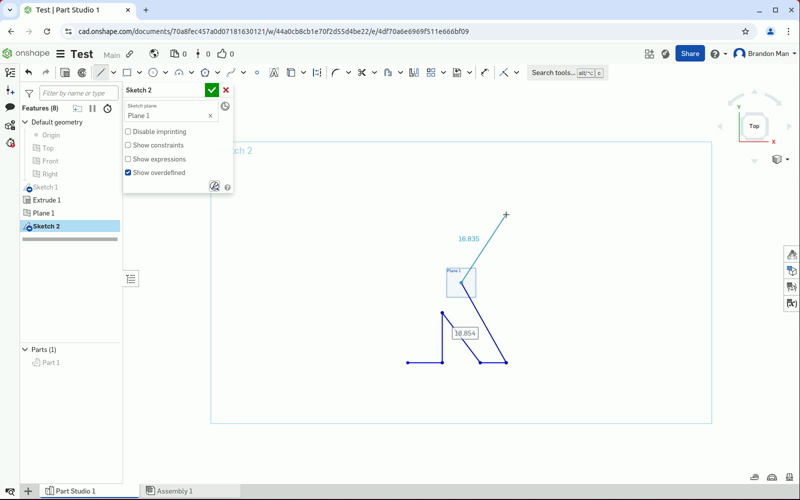
key_down(shift)
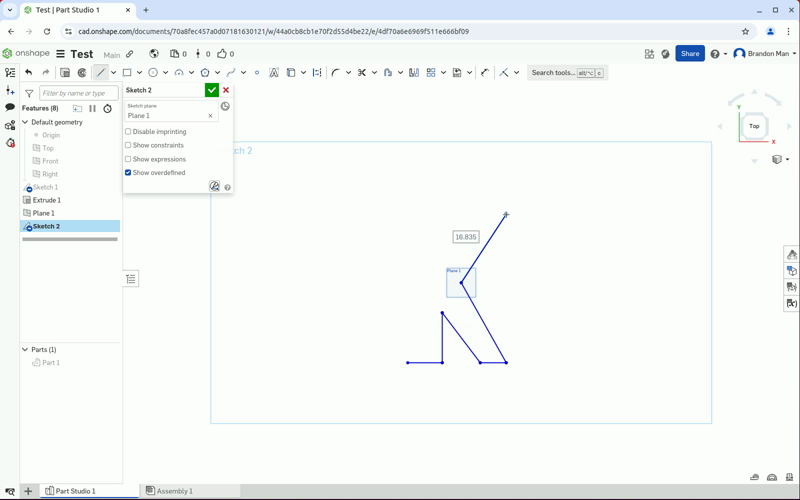
mouse_move(536, 214)
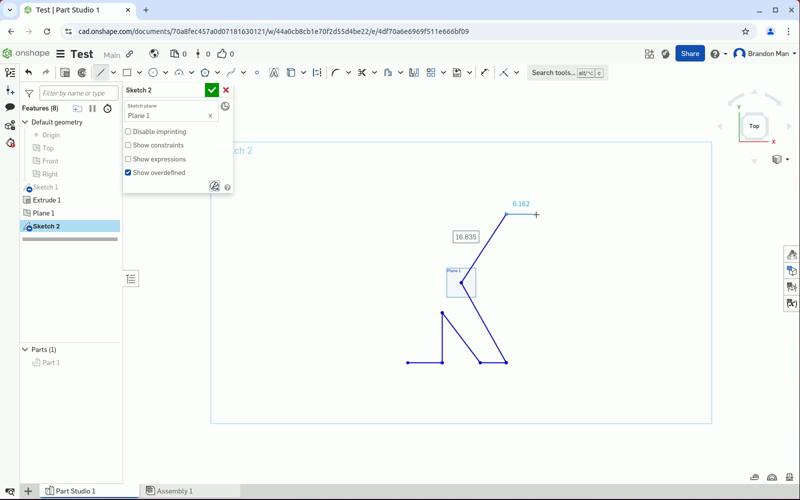
mouse_move(480, 214)
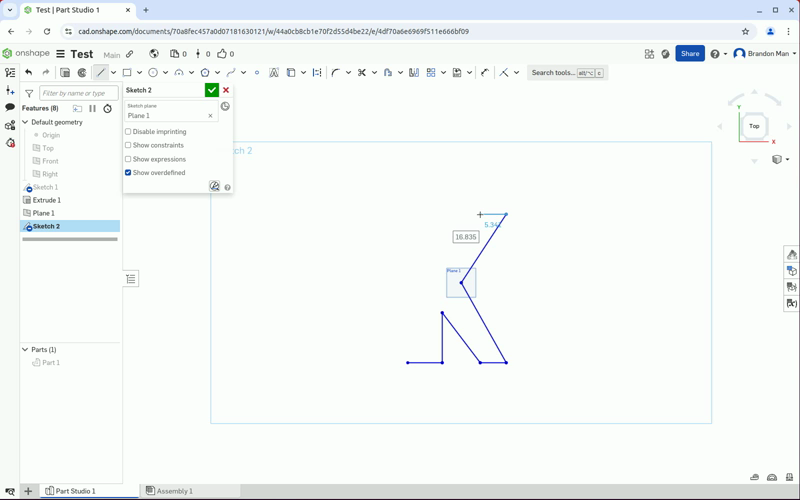
click(480, 214)
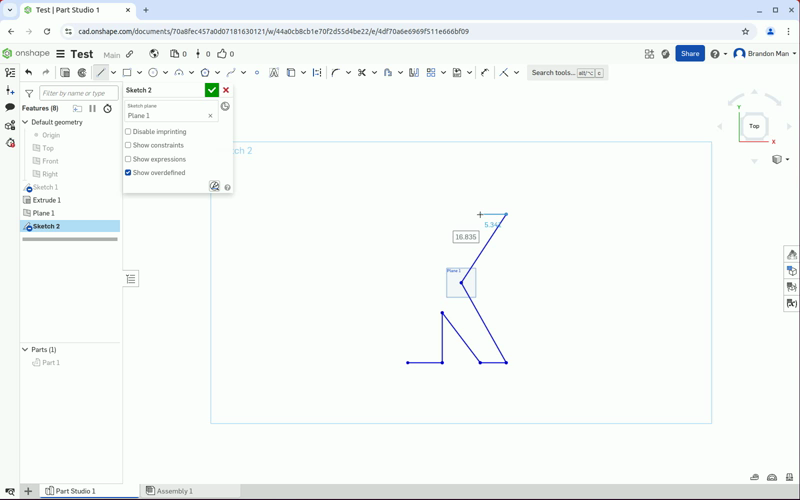
key_up(shift)
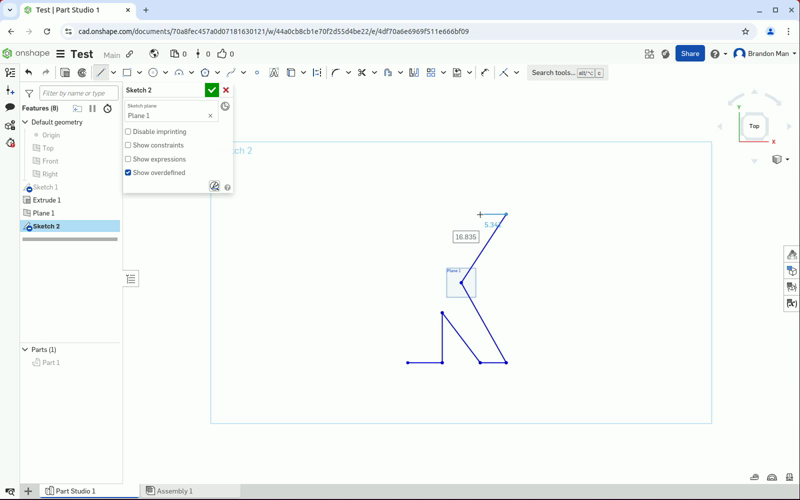
key_down(shift)
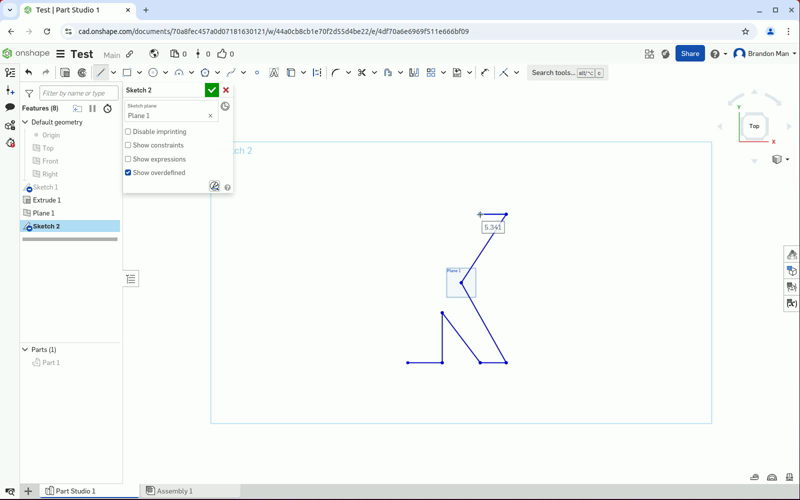
mouse_move(442, 262)
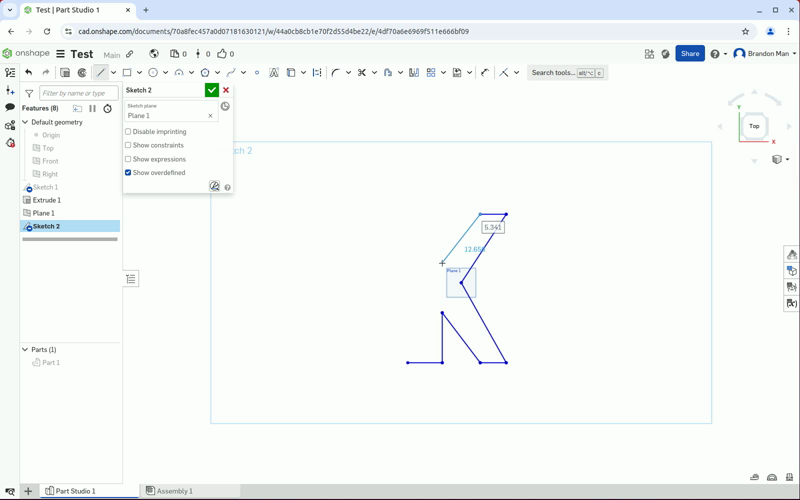
click(442, 262)
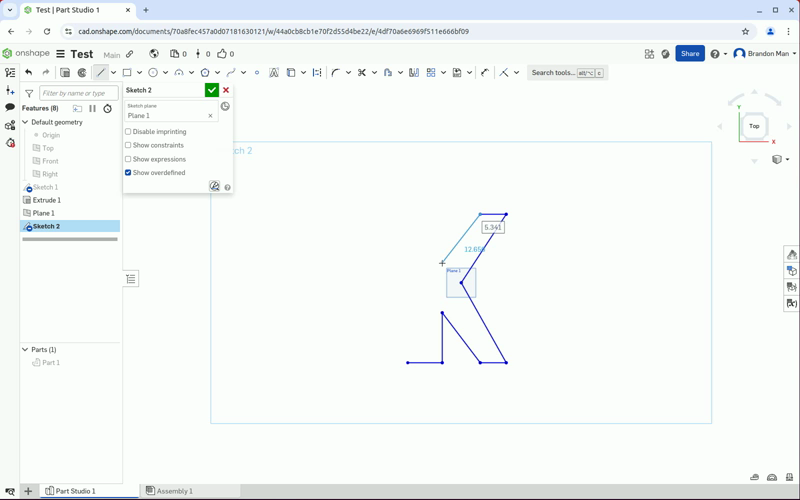
key_up(shift)
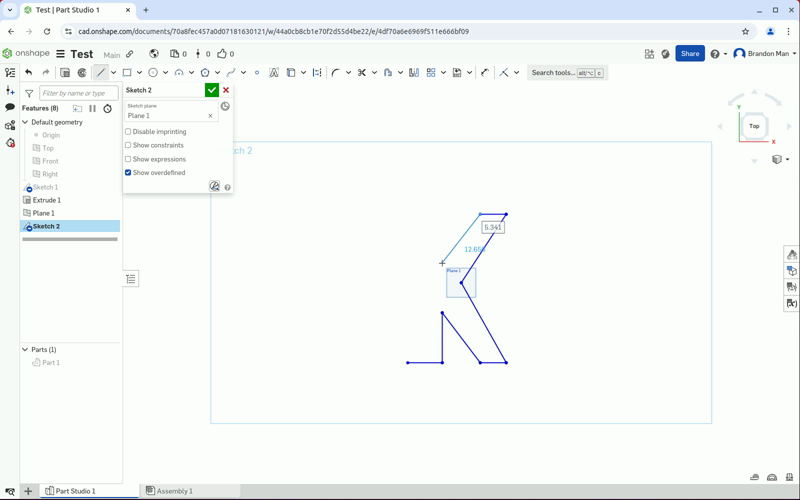
key_down(shift)
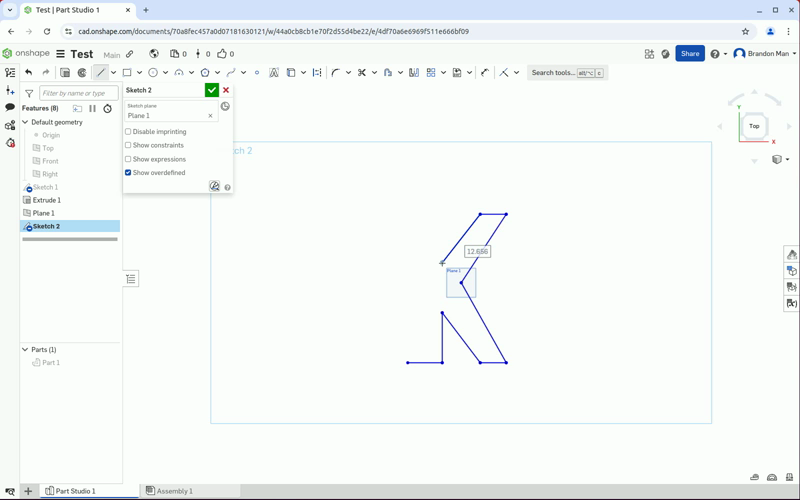
mouse_move(472, 262)
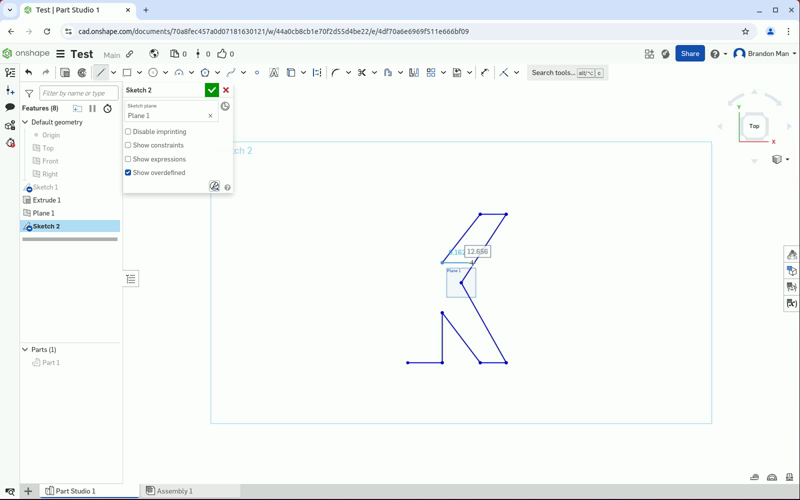
mouse_move(442, 214)
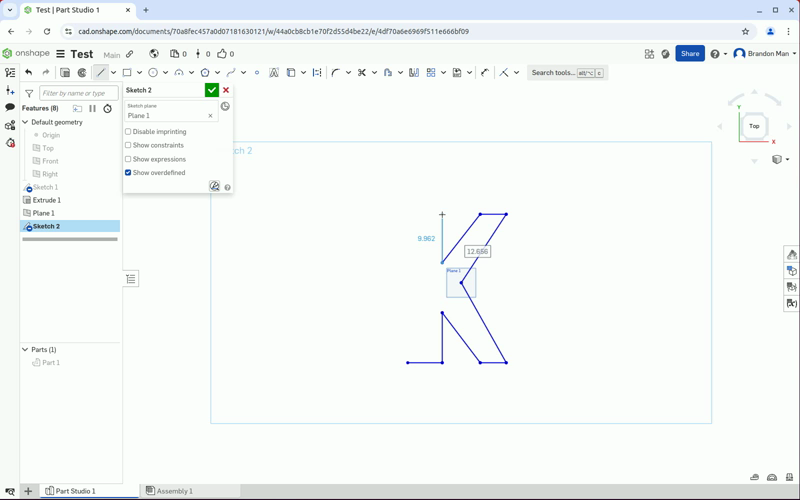
click(442, 214)
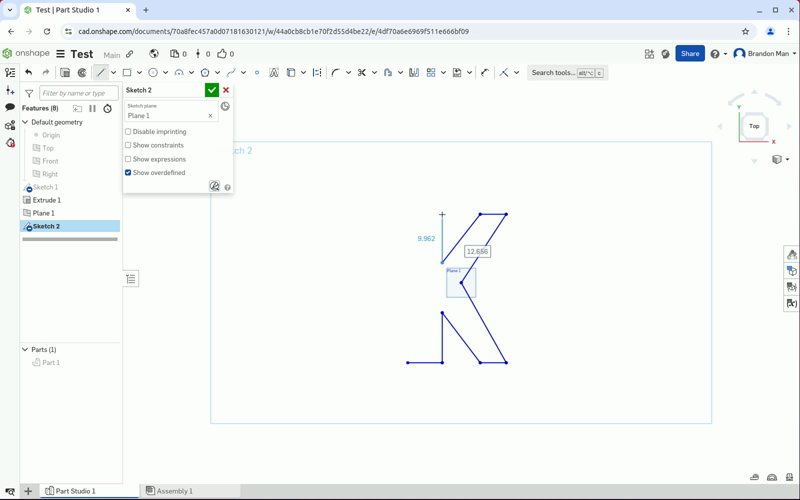
key_up(shift)
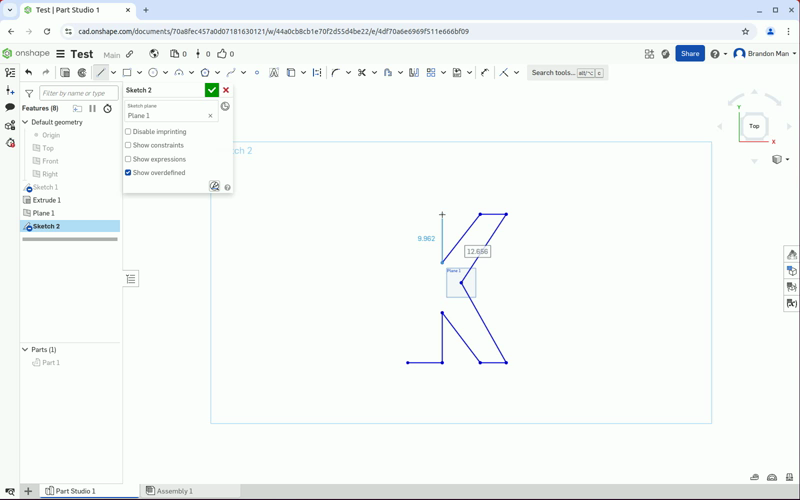
key_down(shift)
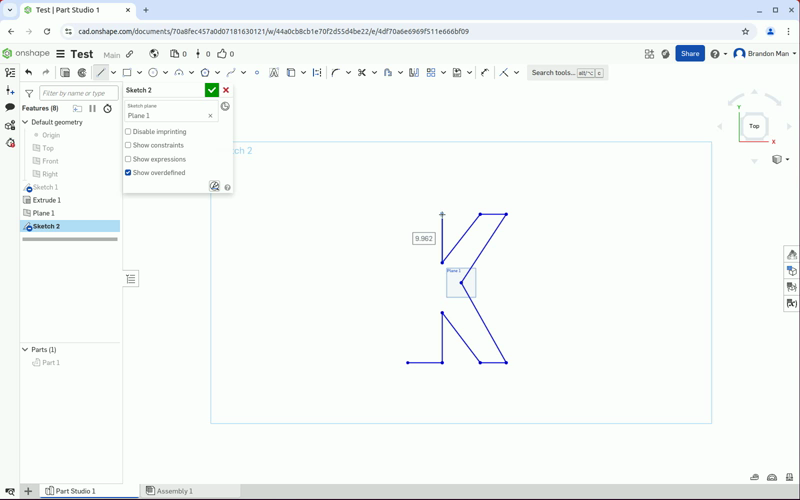
mouse_move(472, 214)
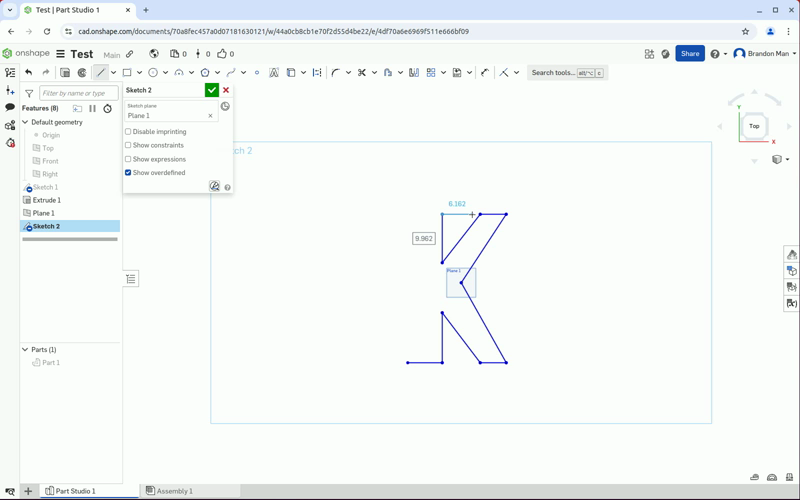
mouse_move(407, 214)
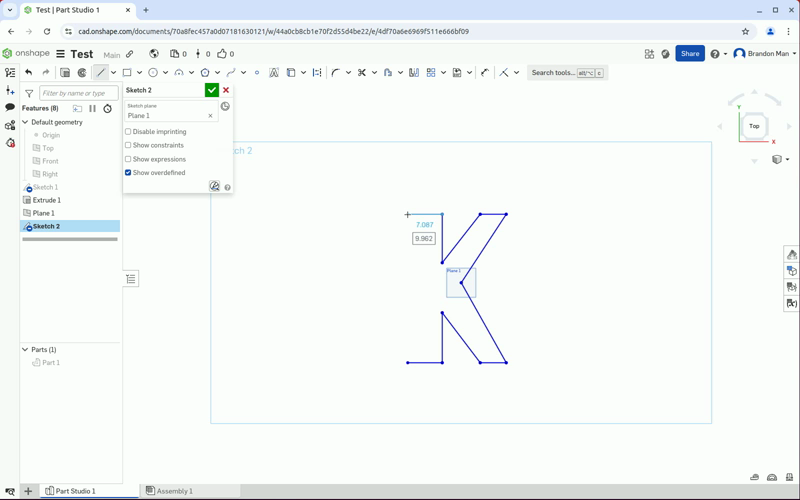
click(407, 214)
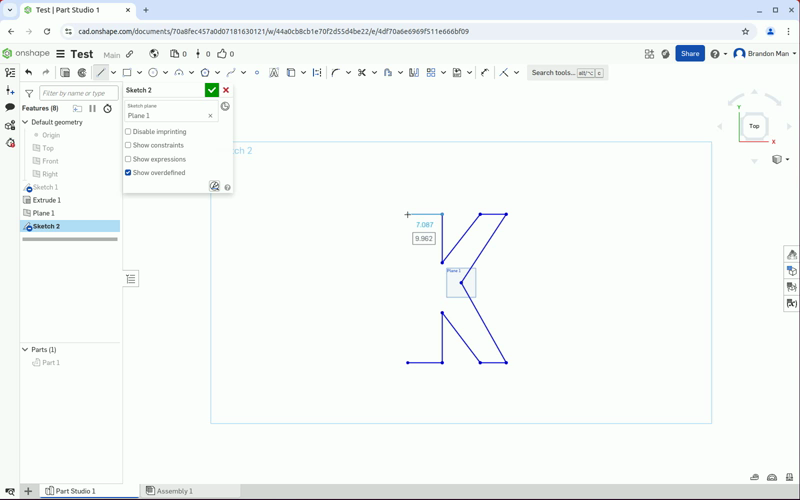
key_up(shift)
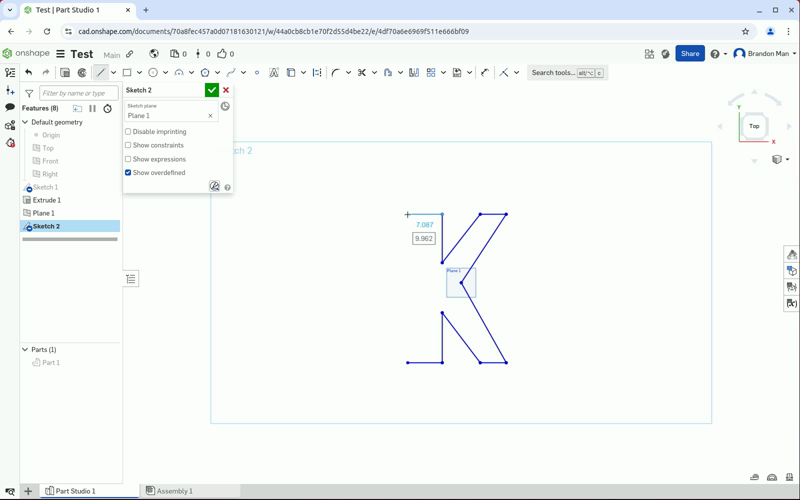
key_down(shift)
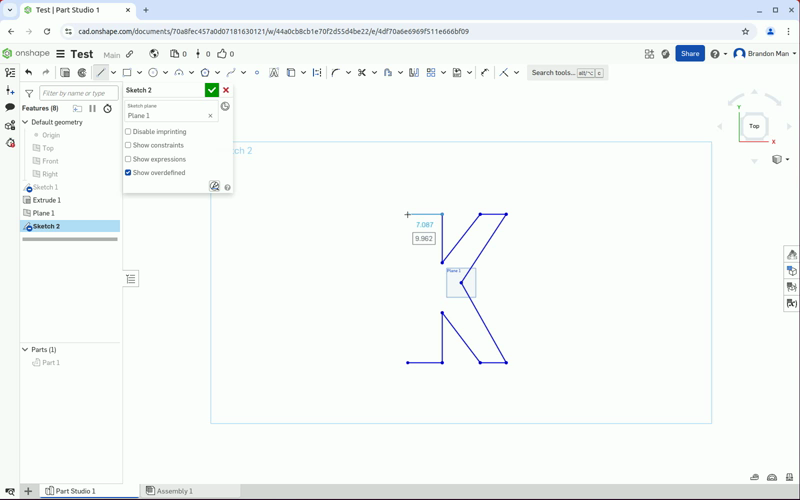
mouse_move(407, 362)
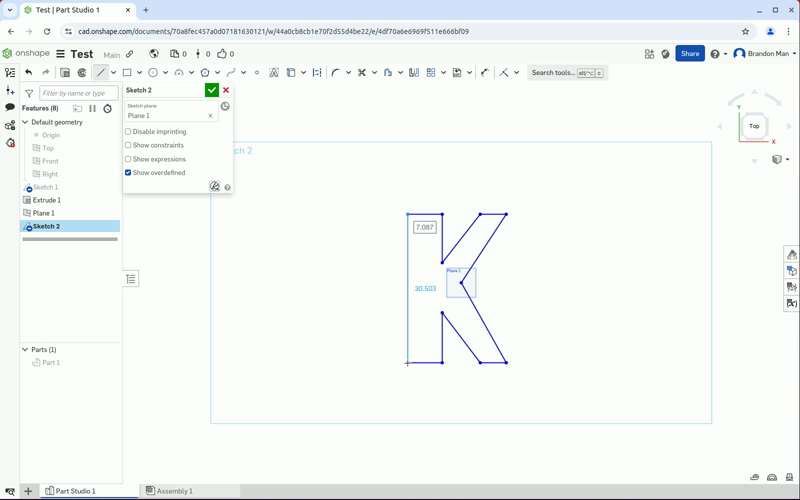
key_up(shift)
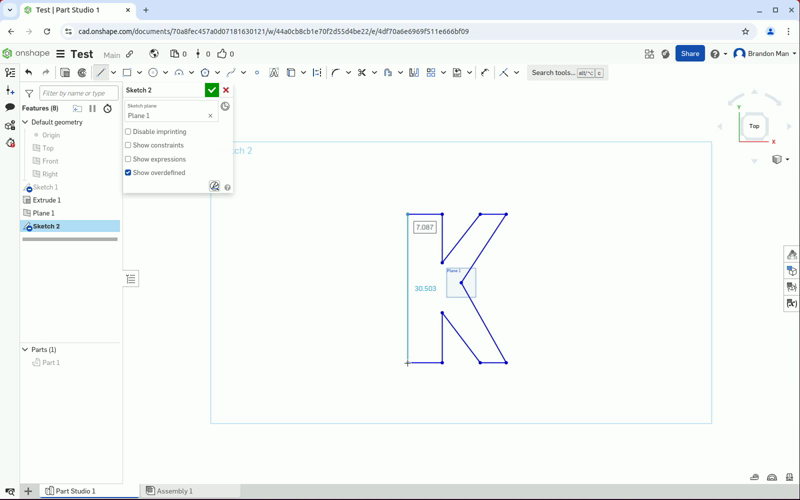
click(407, 362)
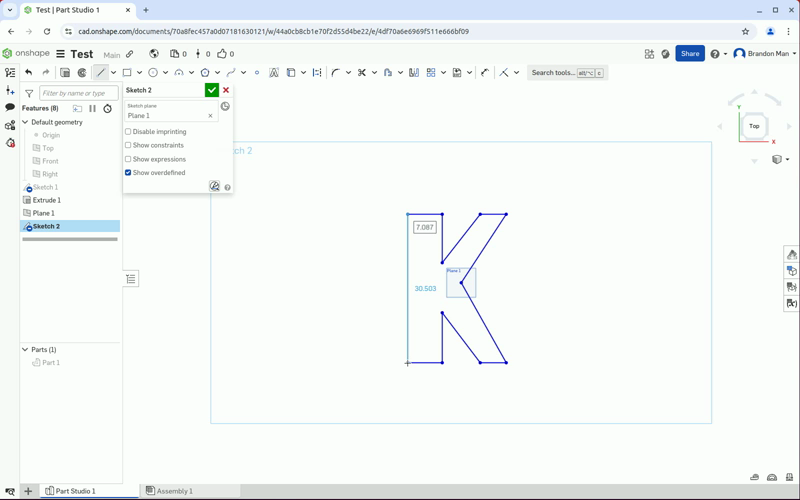
key(esc)
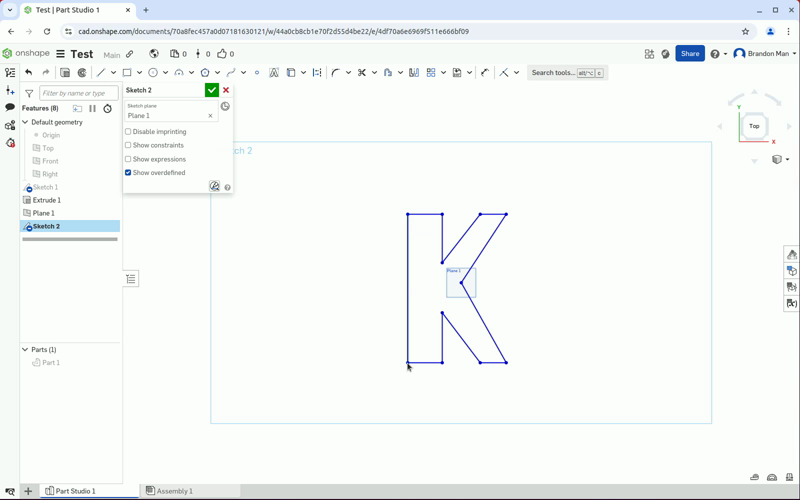
mouse_move(451, 285)
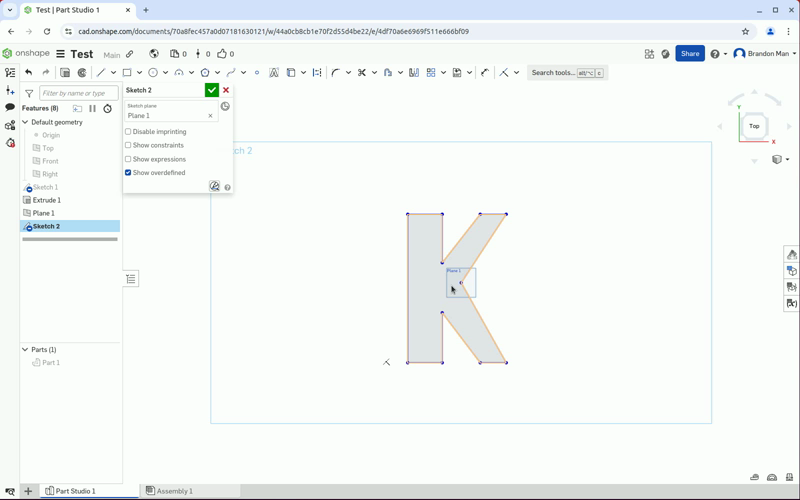
click(451, 285)
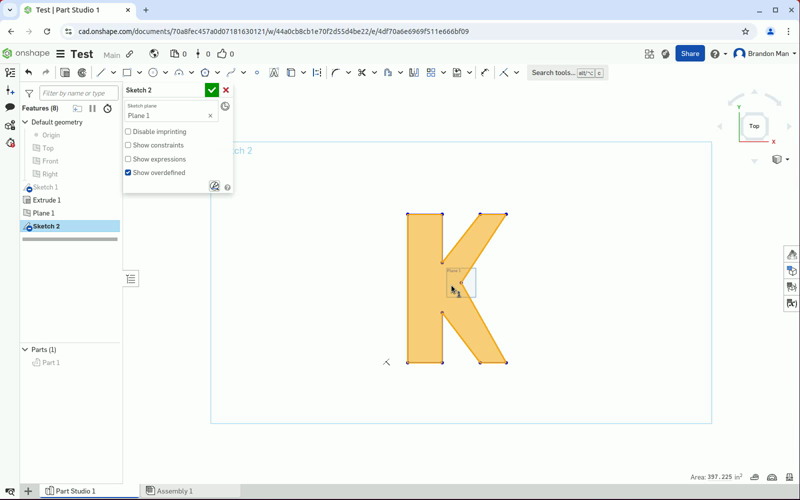
mouse_move(73, 352)
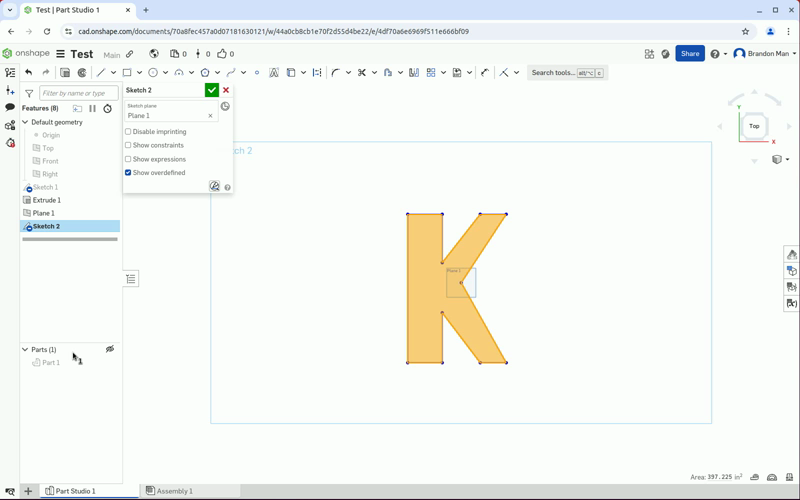
key(shift+y)
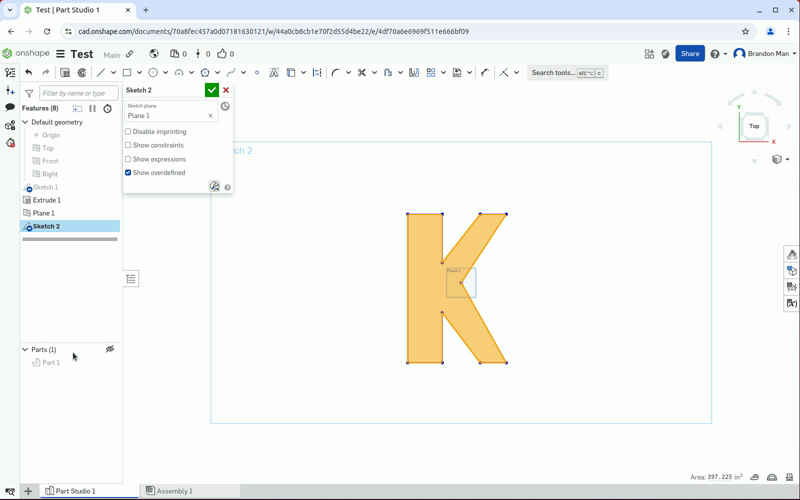
key(shift+e)
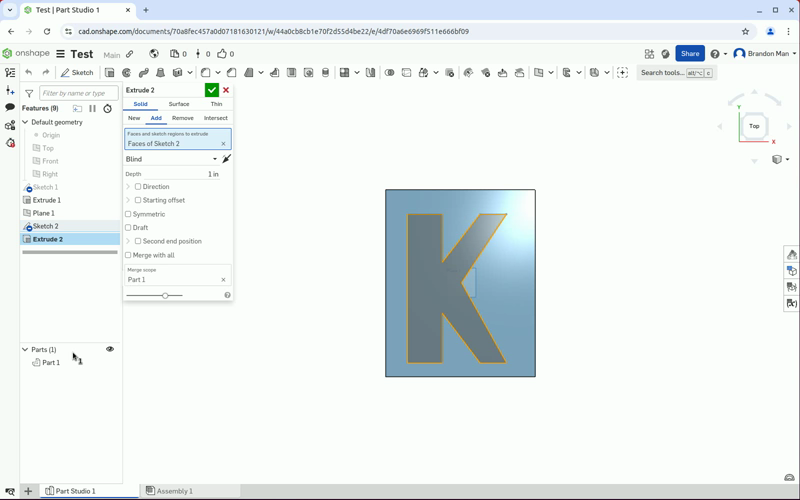
mouse_move(143, 106)
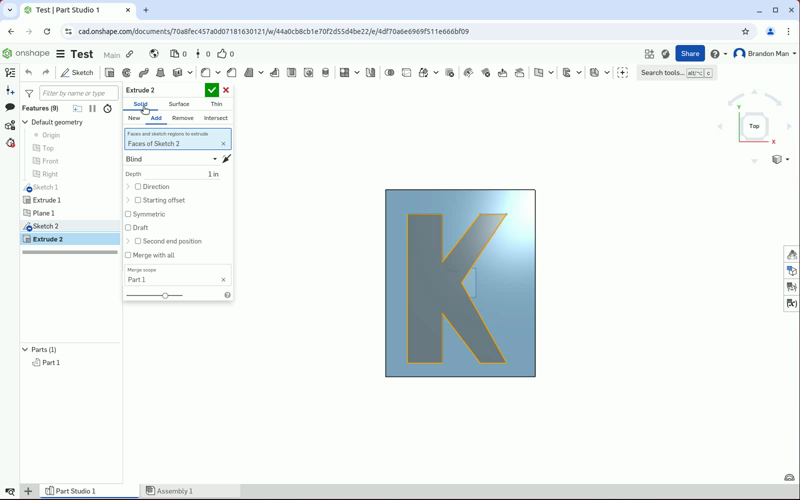
click(143, 106)
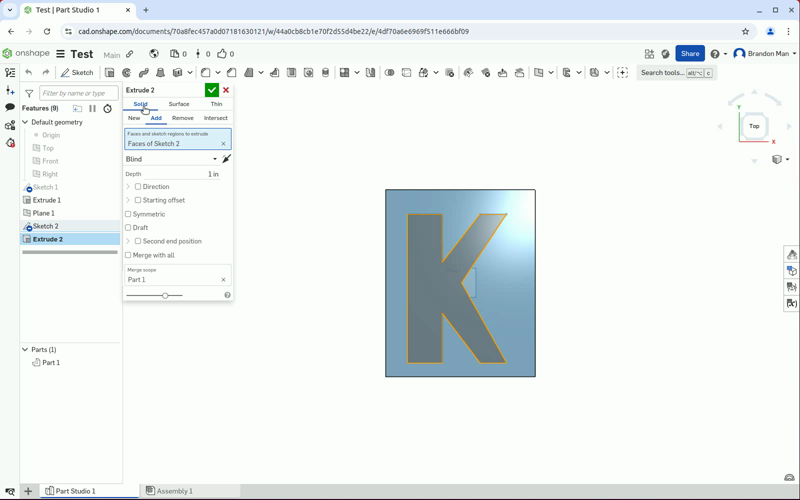
mouse_move(186, 120)
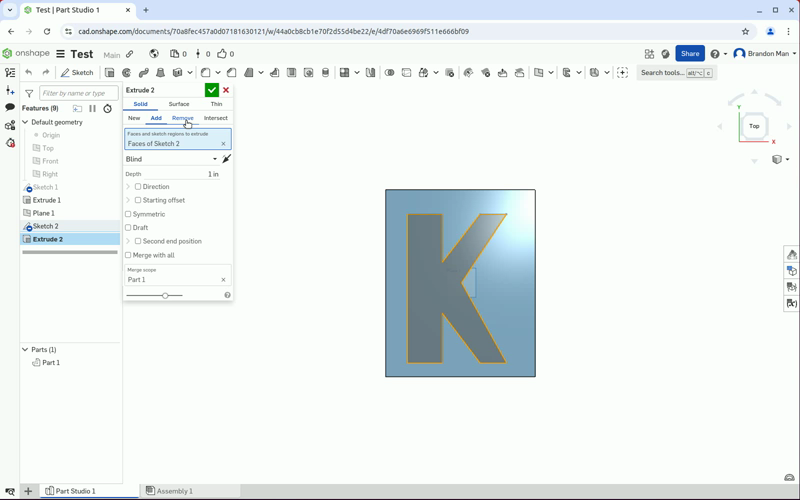
click(186, 120)
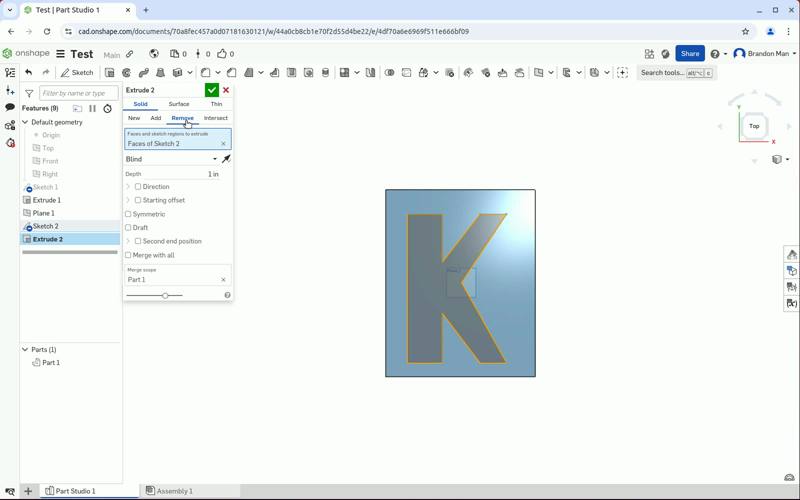
key(tab, 4)
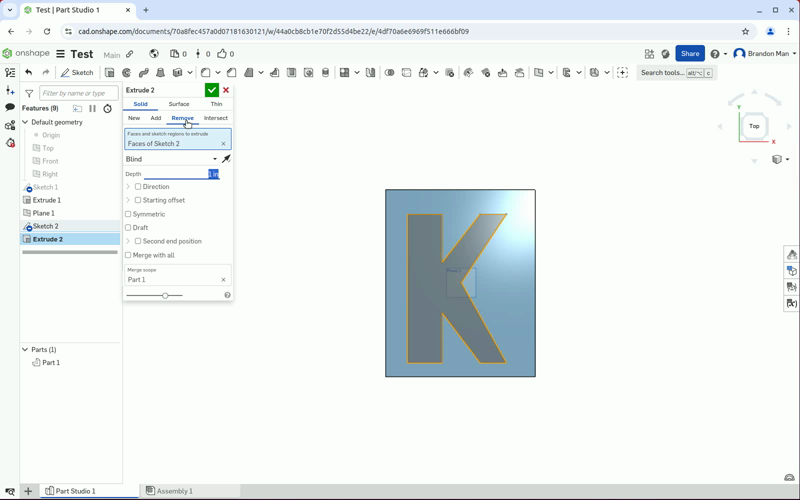
text(15.405)
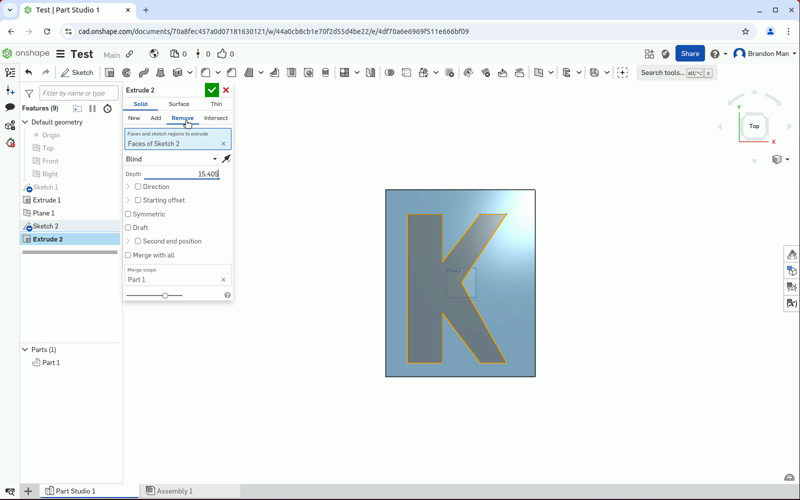
key(tab, 6)
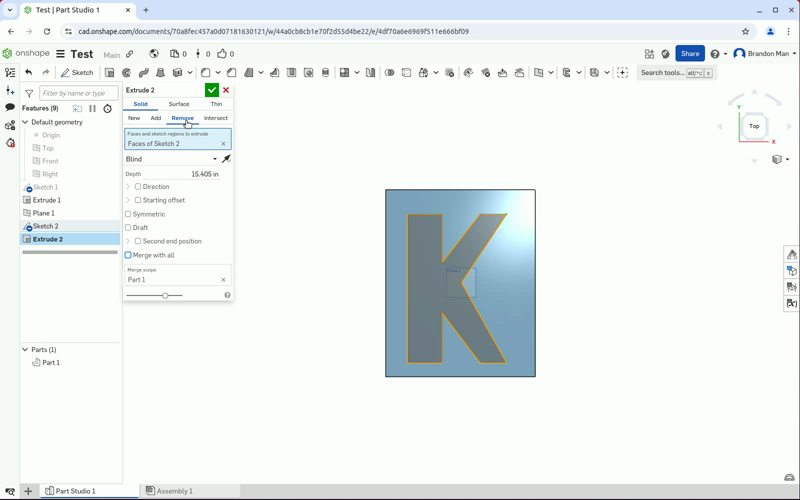
key(space)
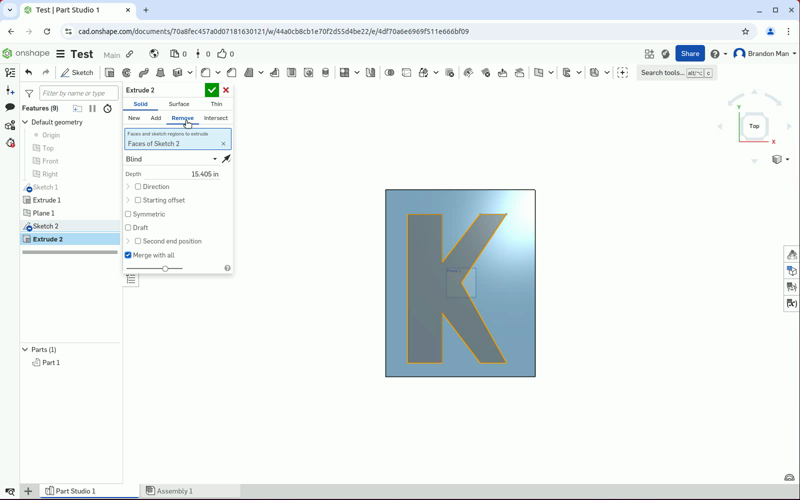
key(enter)
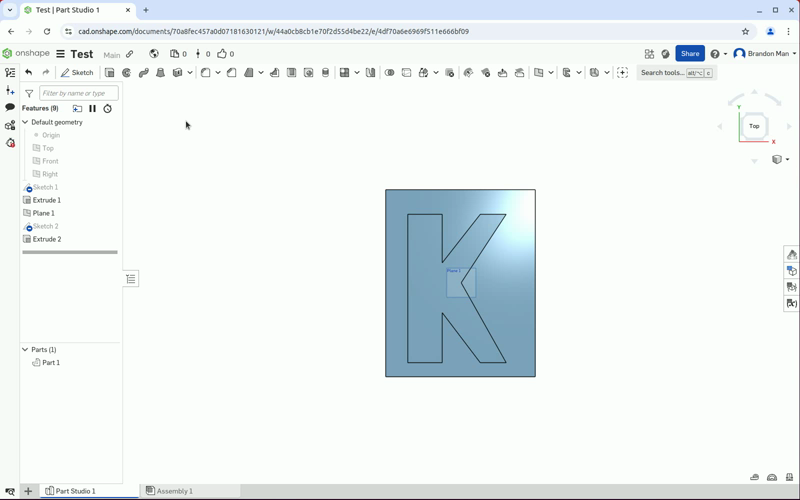
key(shift+h)
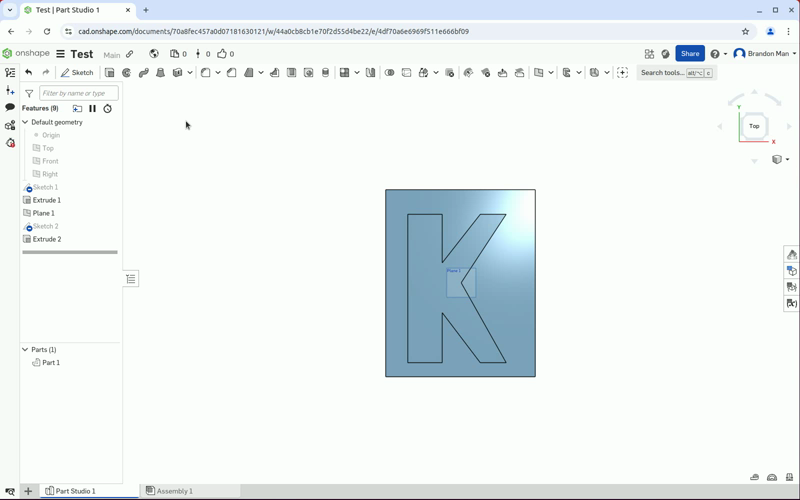
key(shift+h)
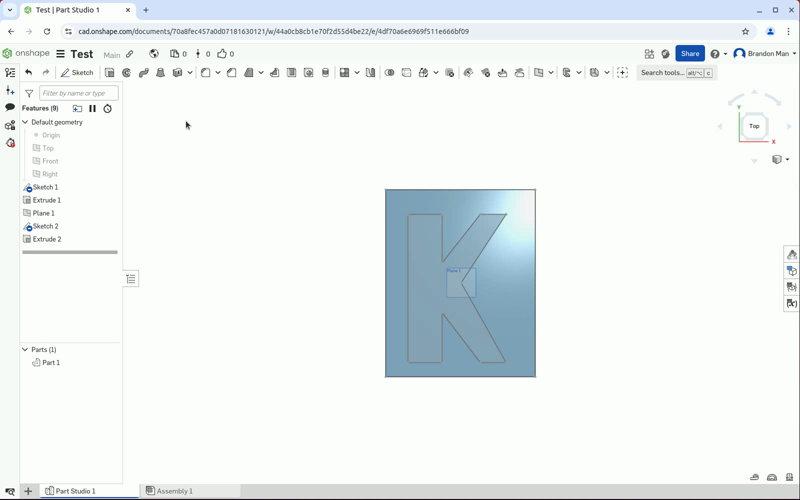
key(shift+7)
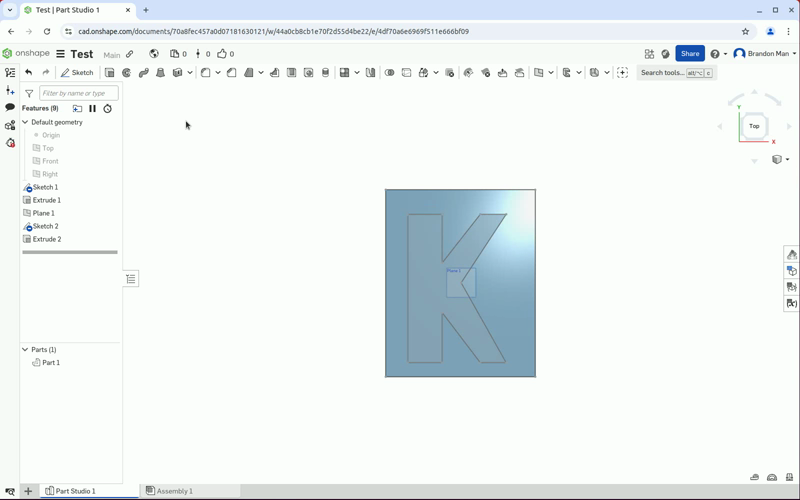
key(up, 3)
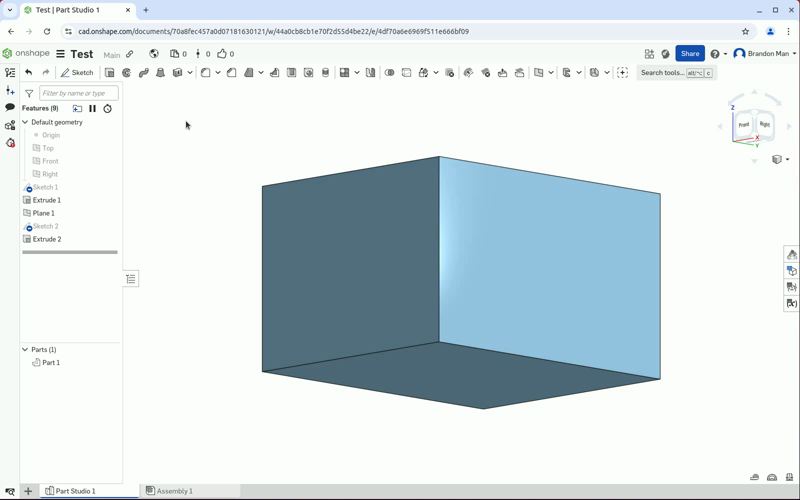
key(left, 3)
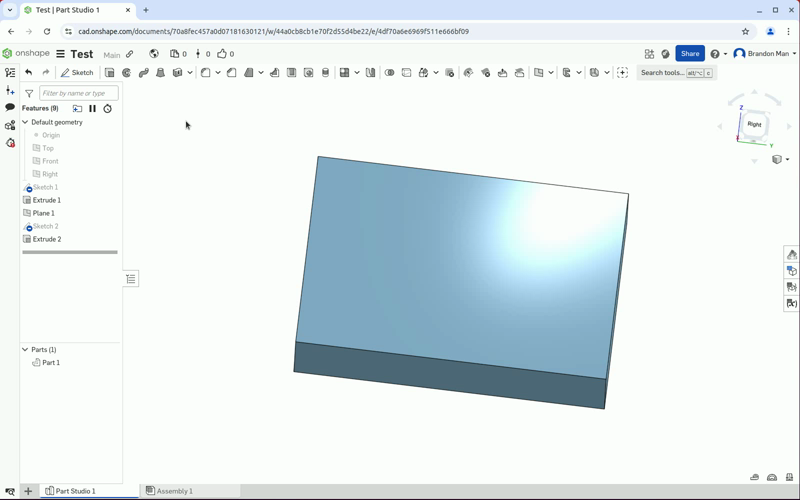
key(right, 3)
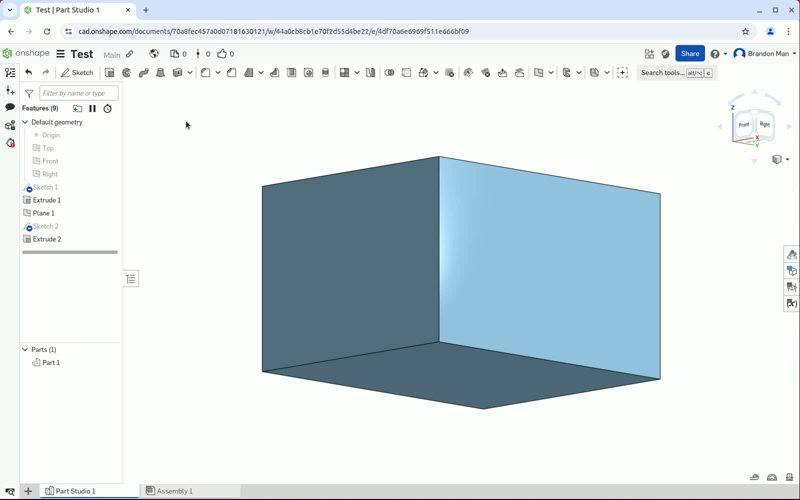
key(down, 3)
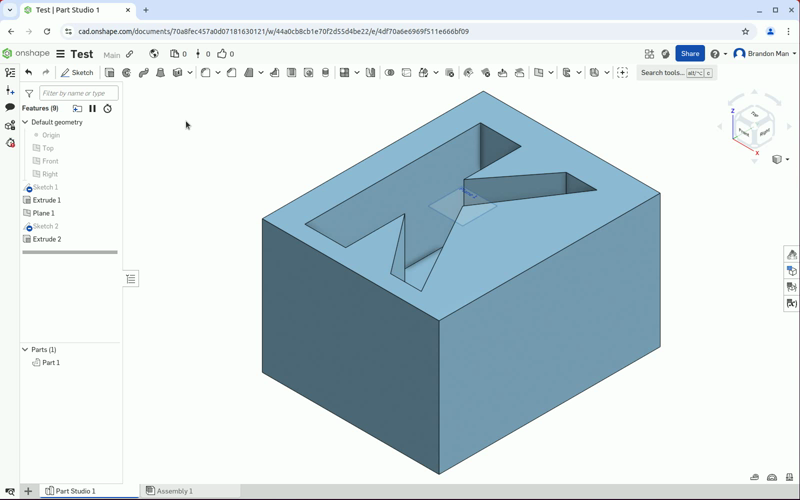
mouse_move(73, 189)
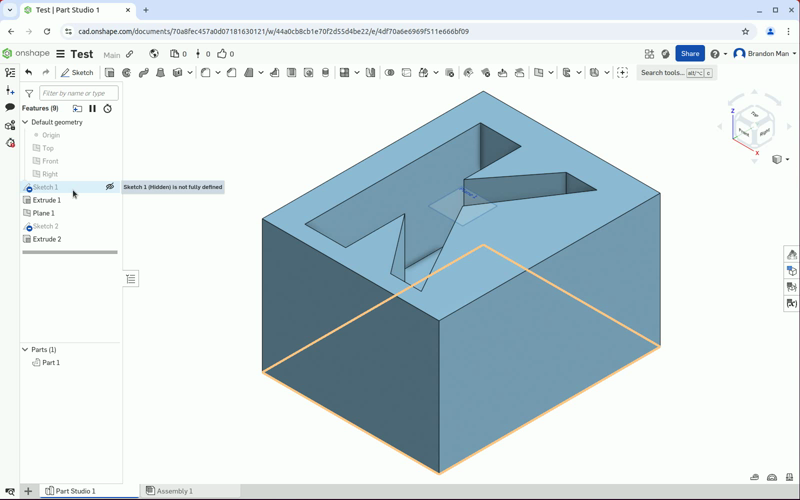
click(73, 189)